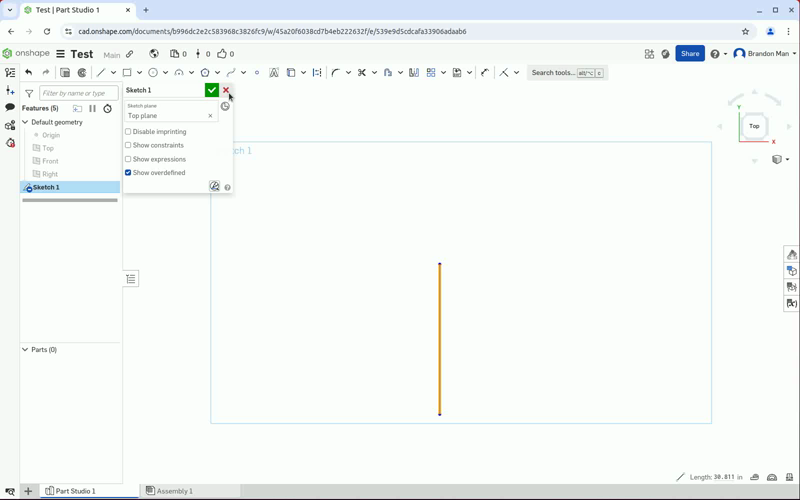
key(shift+h)
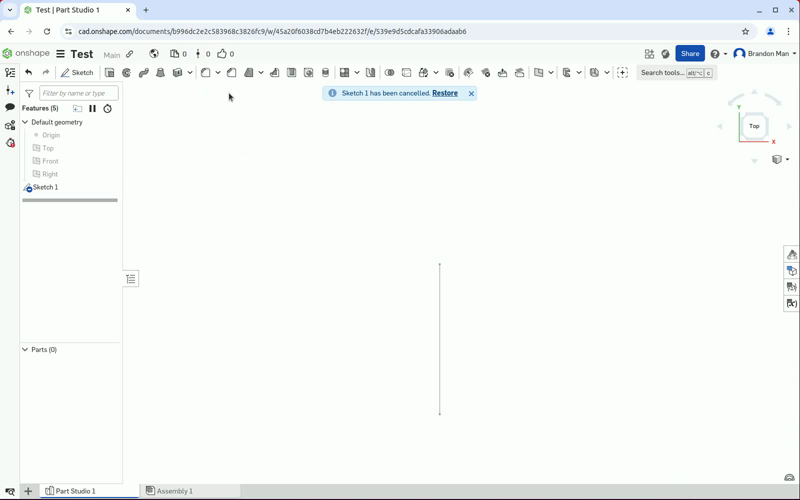
key(shift+s)
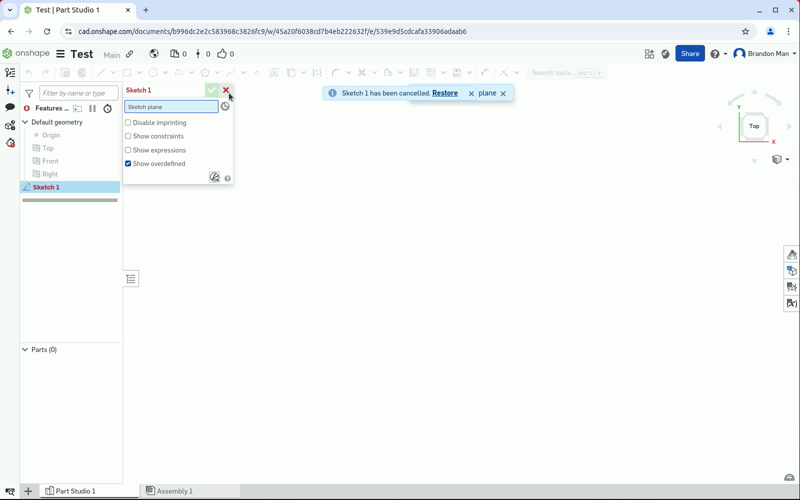
mouse_move(73, 150)
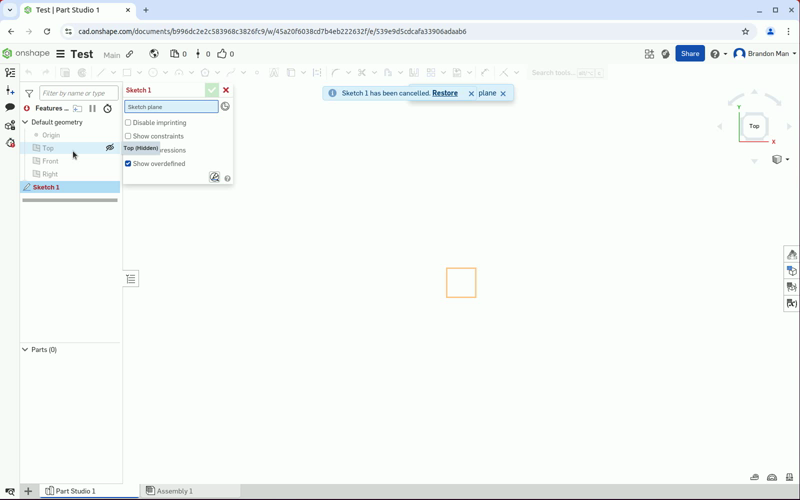
click(73, 150)
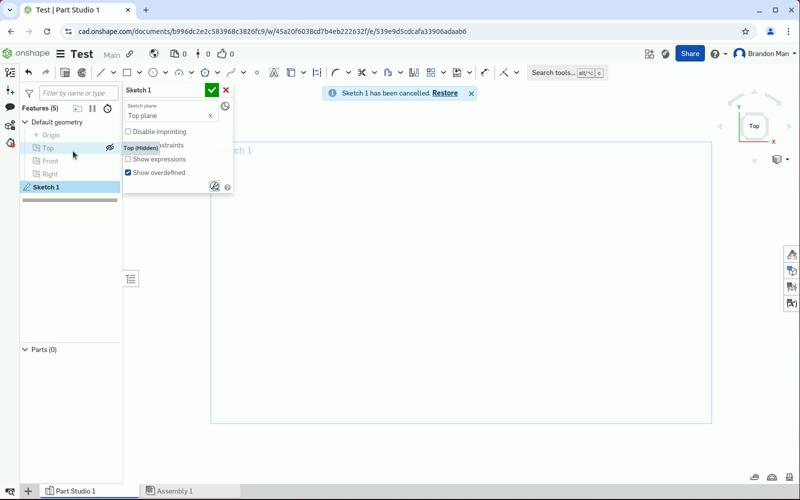
mouse_move(73, 352)
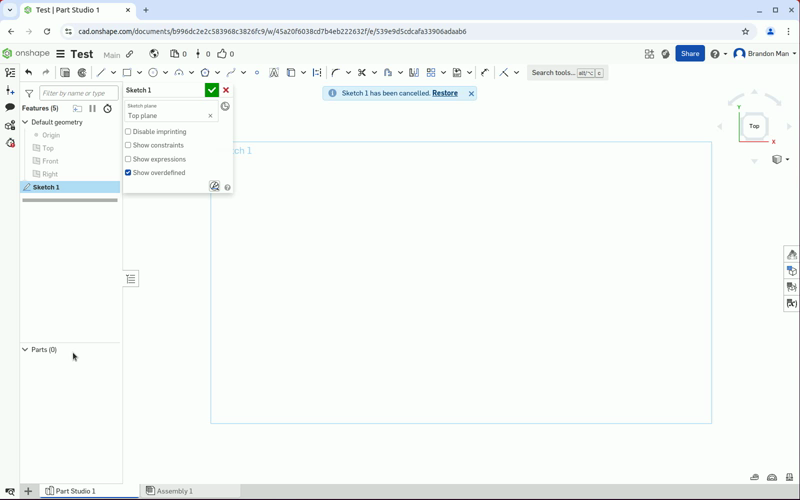
key(y)
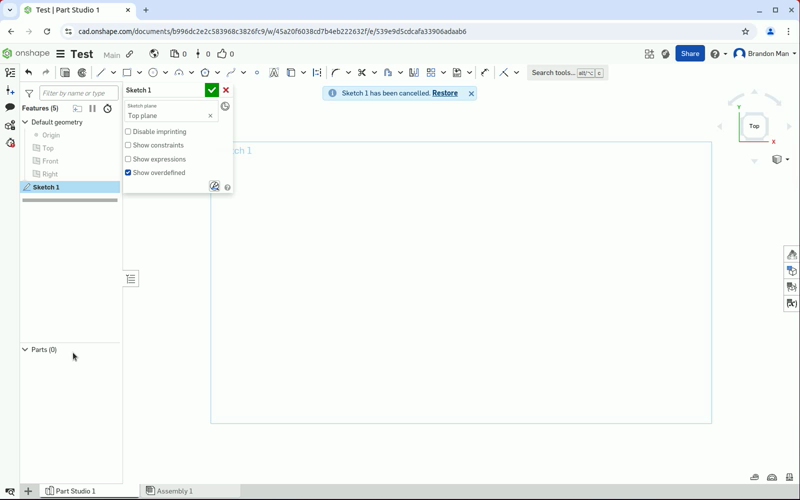
key(a)
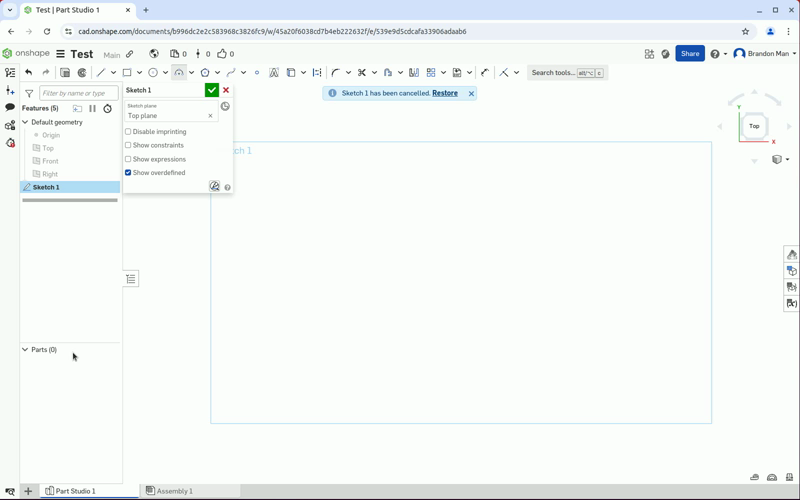
key_down(shift)
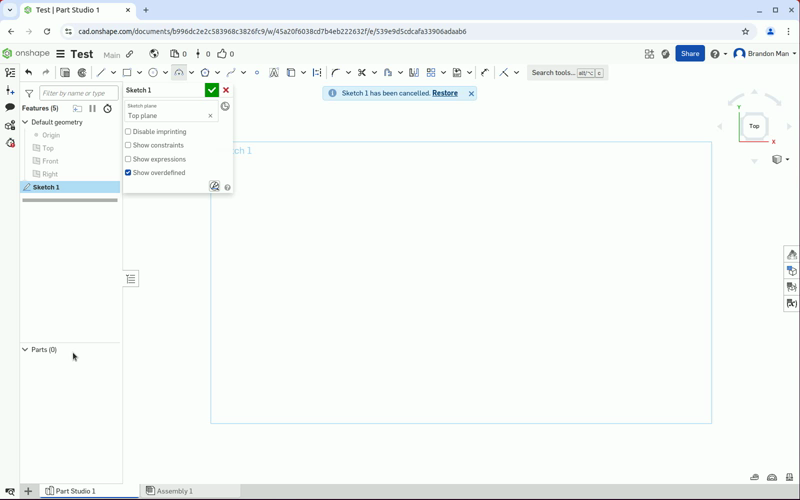
mouse_move(438, 375)
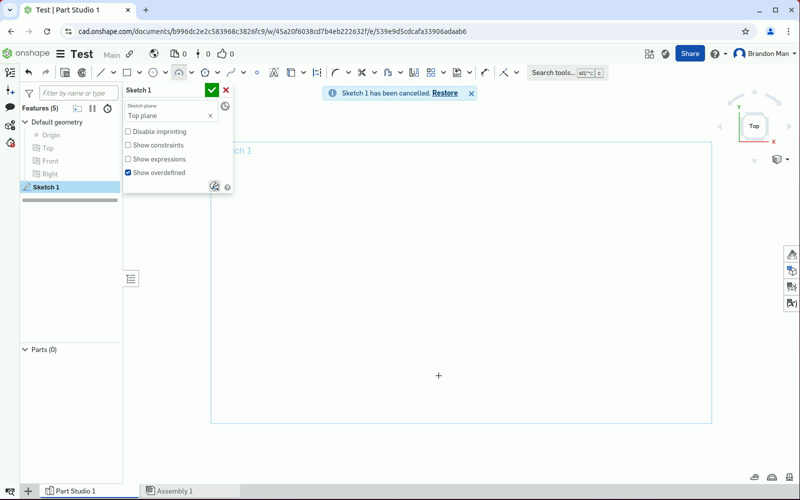
click(438, 375)
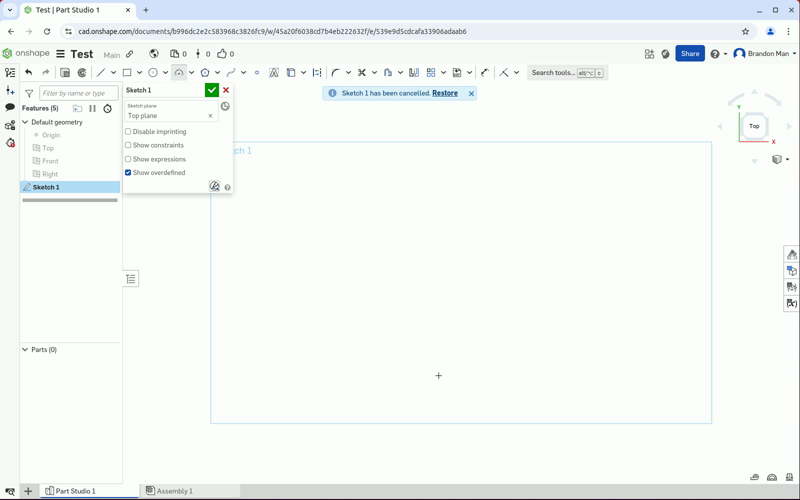
key_up(shift)
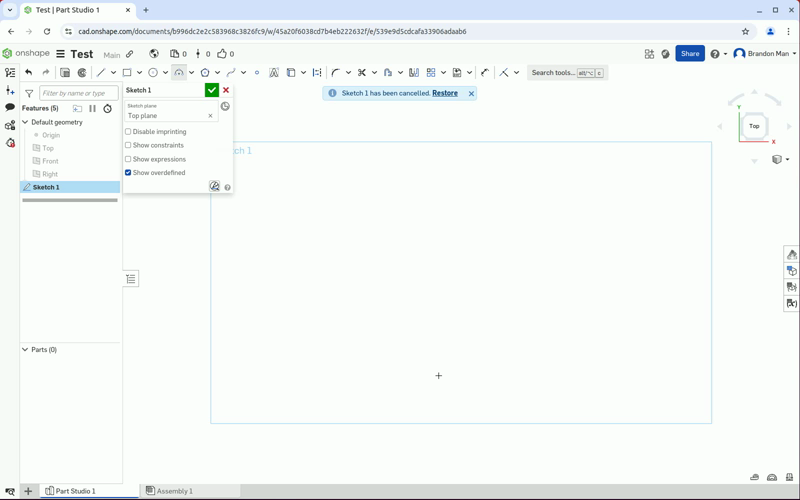
key_down(shift)
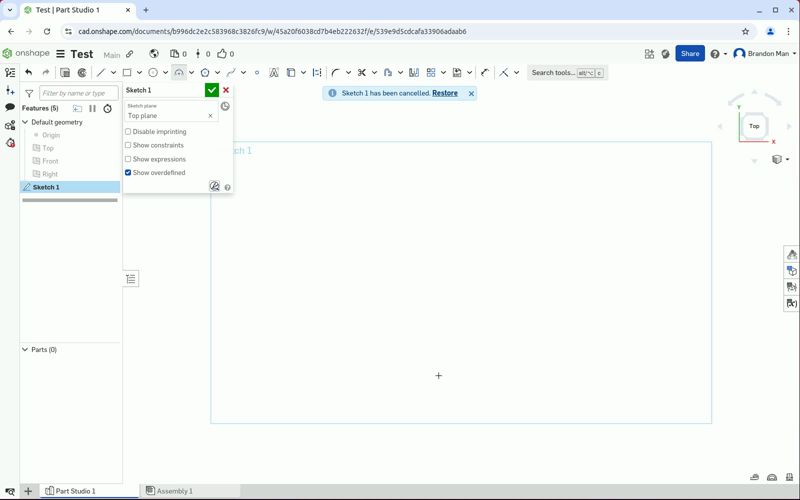
mouse_move(481, 375)
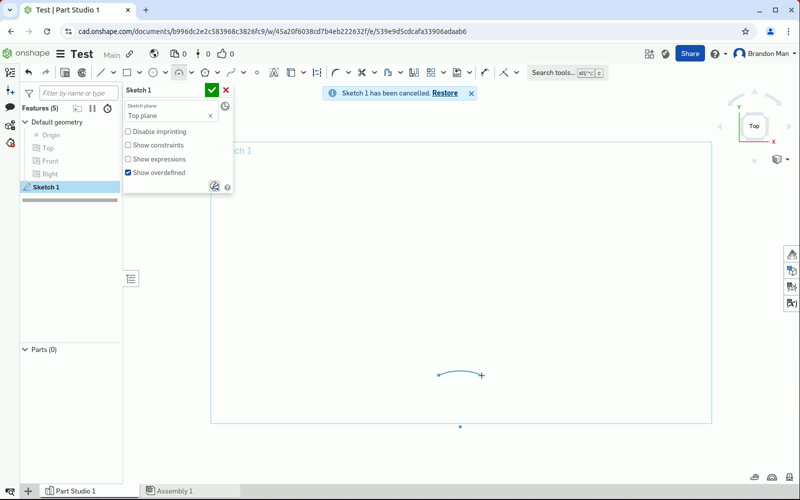
click(481, 375)
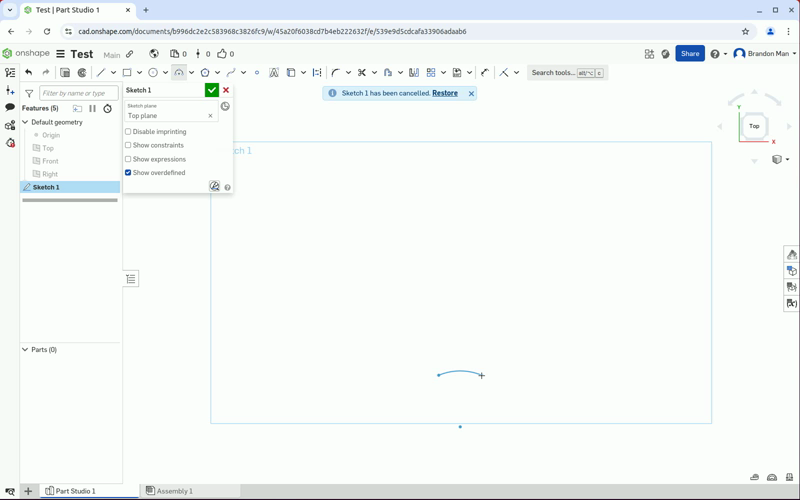
mouse_move(460, 192)
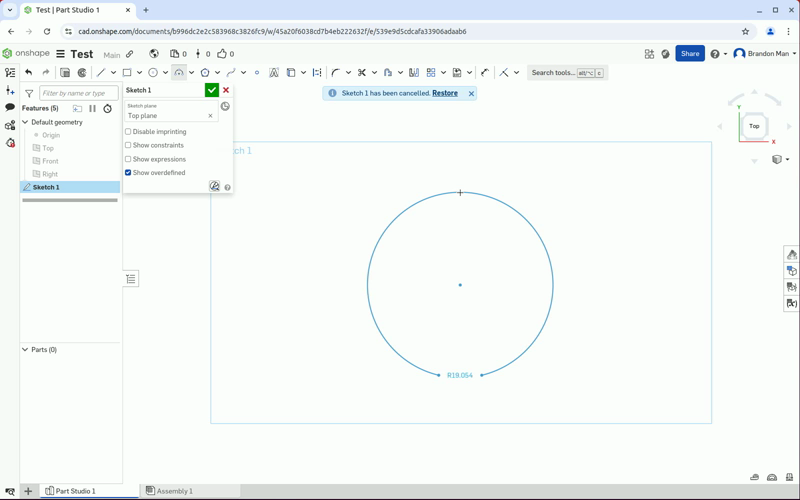
click(460, 192)
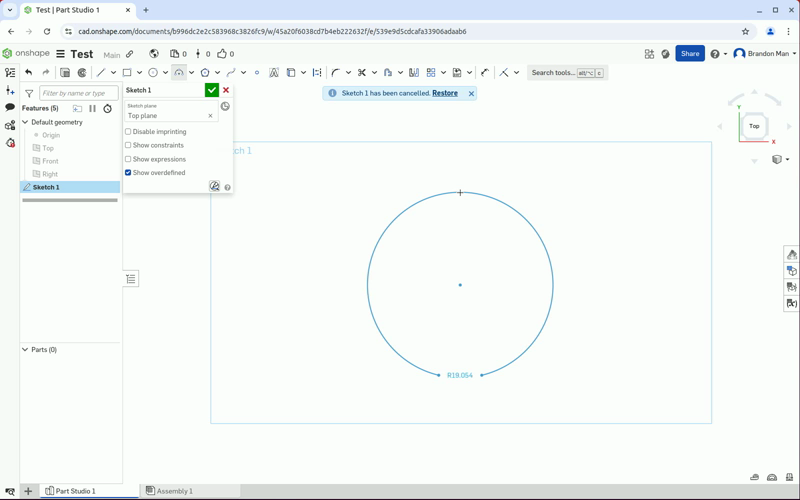
key_up(shift)
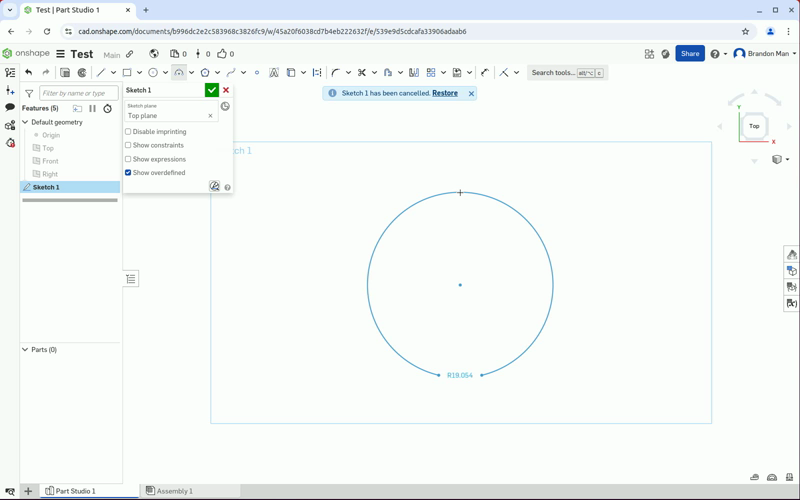
key(esc)
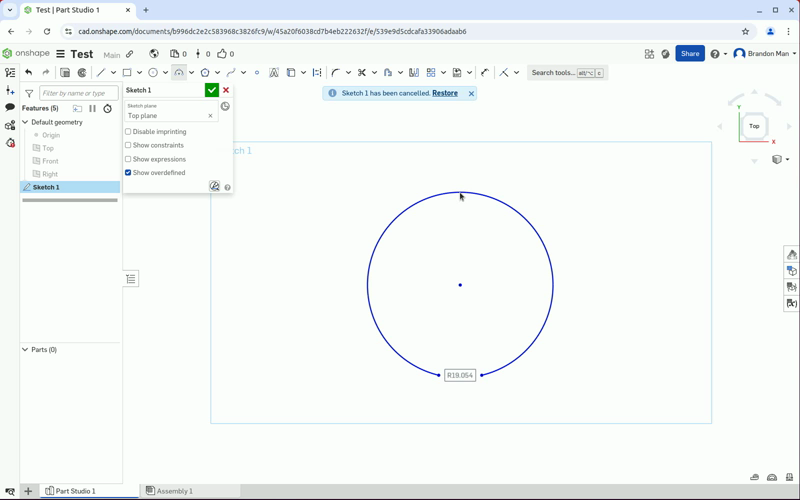
key(l)
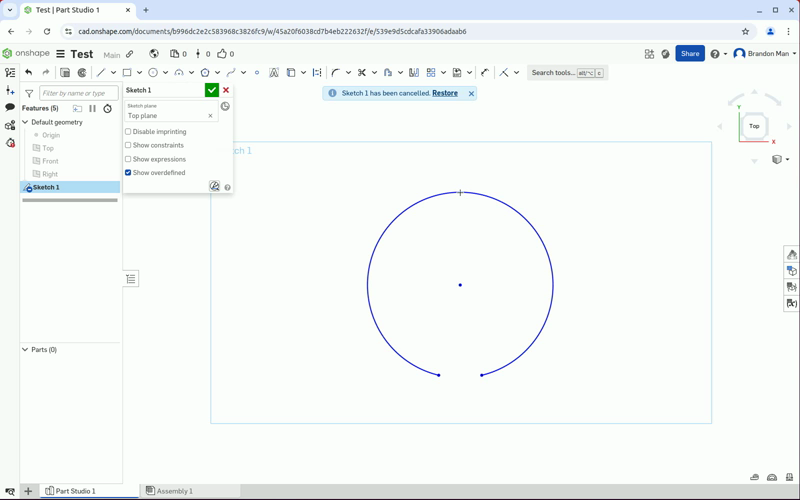
mouse_move(481, 375)
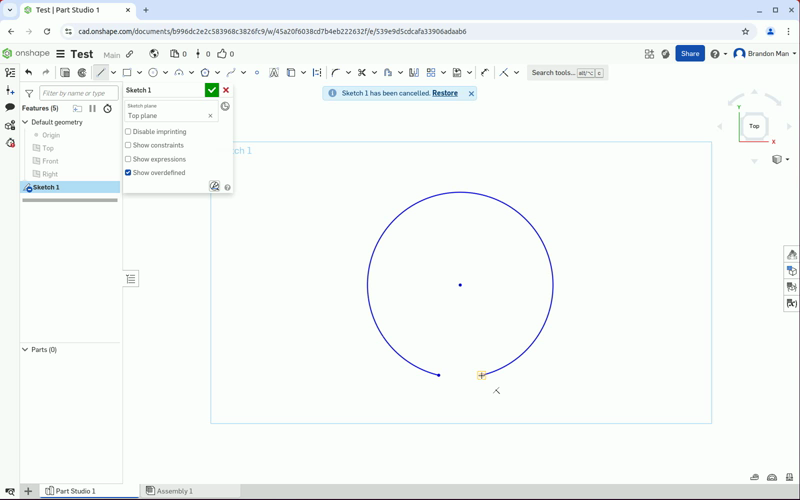
click(481, 375)
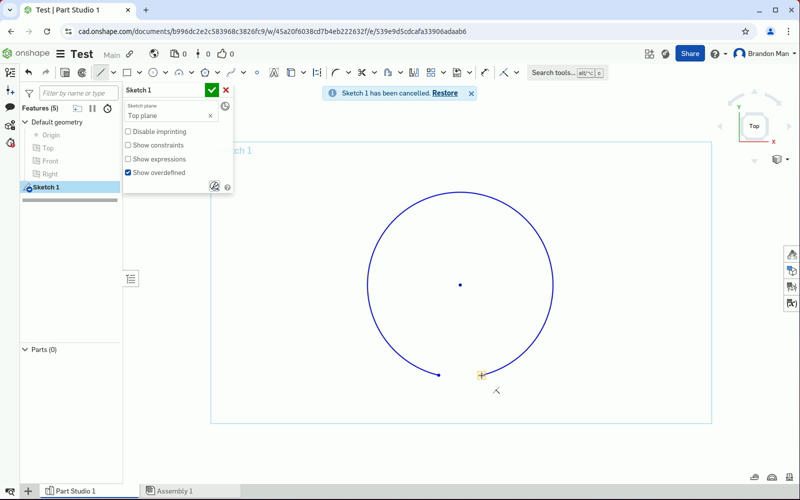
key_down(shift)
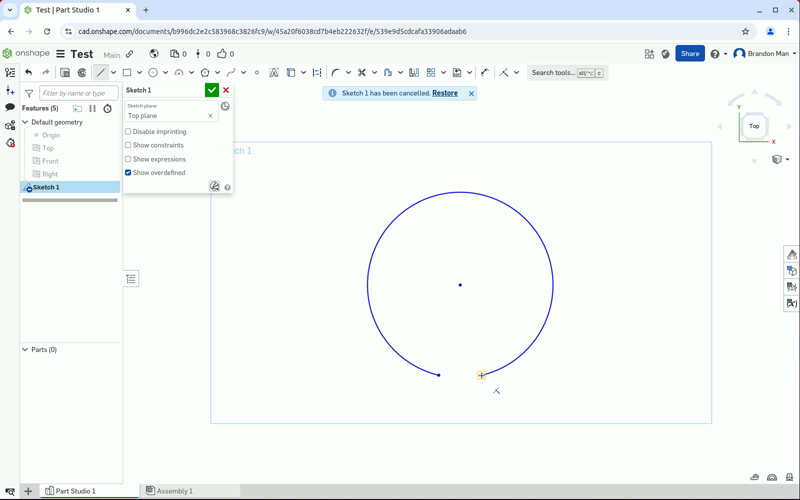
mouse_move(481, 303)
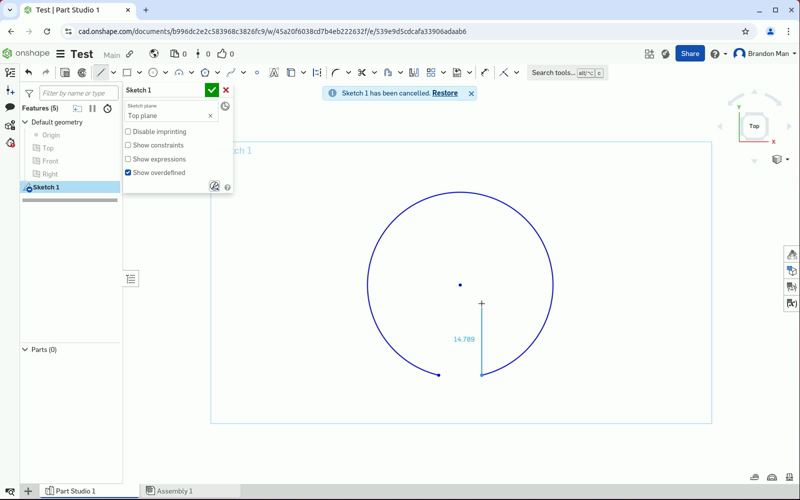
click(481, 303)
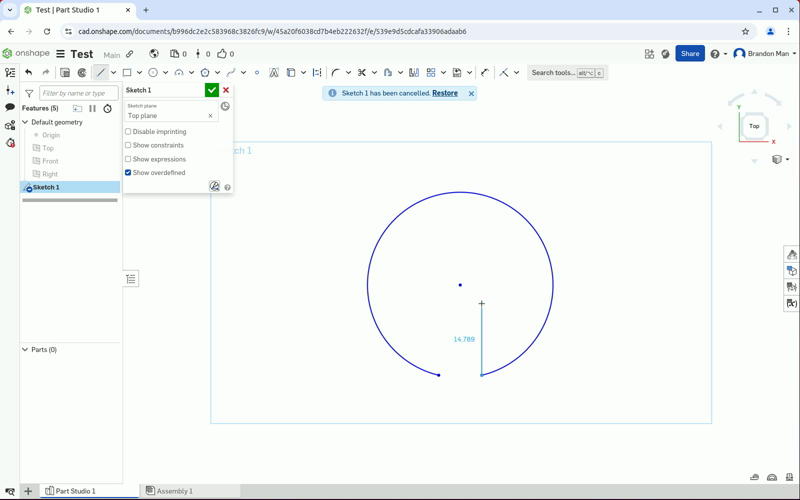
key_up(shift)
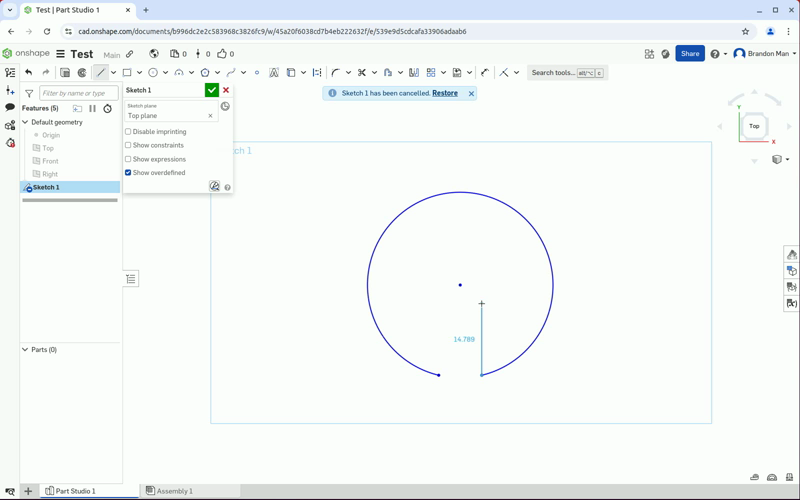
key(esc)
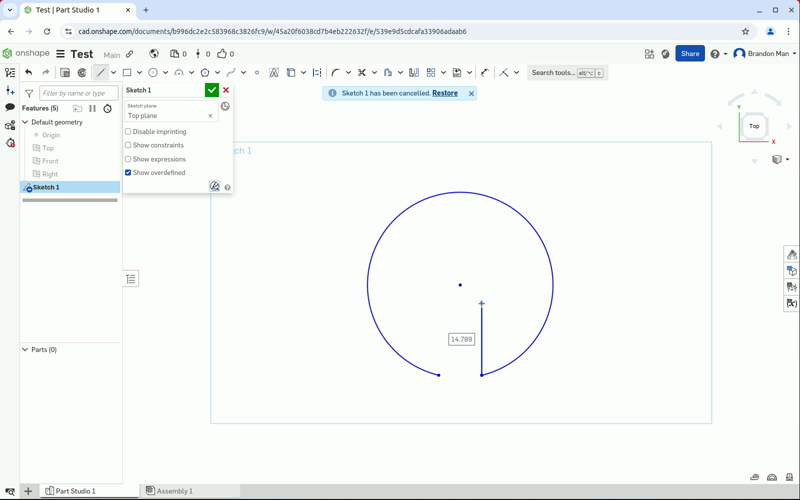
key(a)
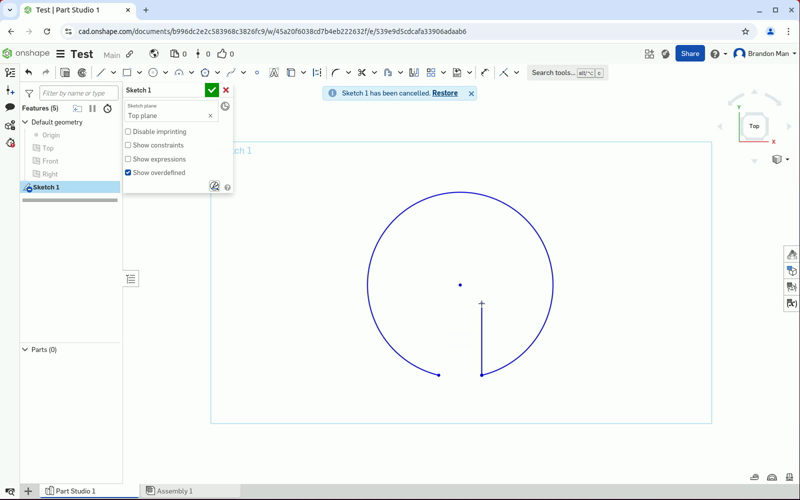
mouse_move(481, 303)
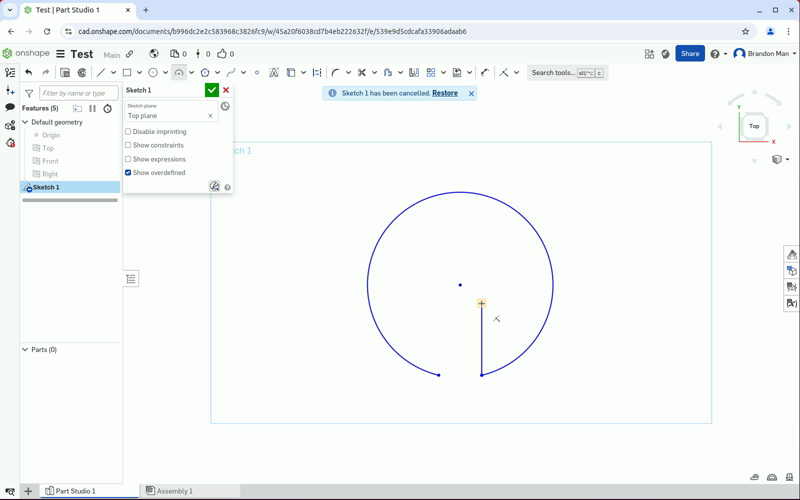
click(481, 303)
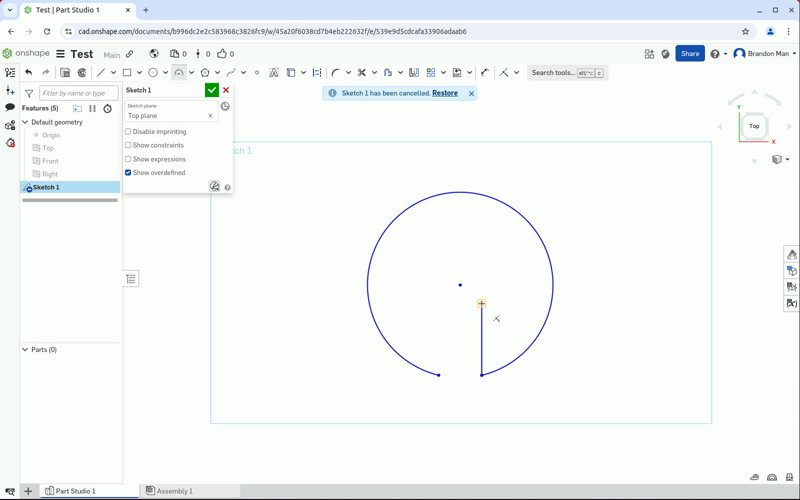
key_down(shift)
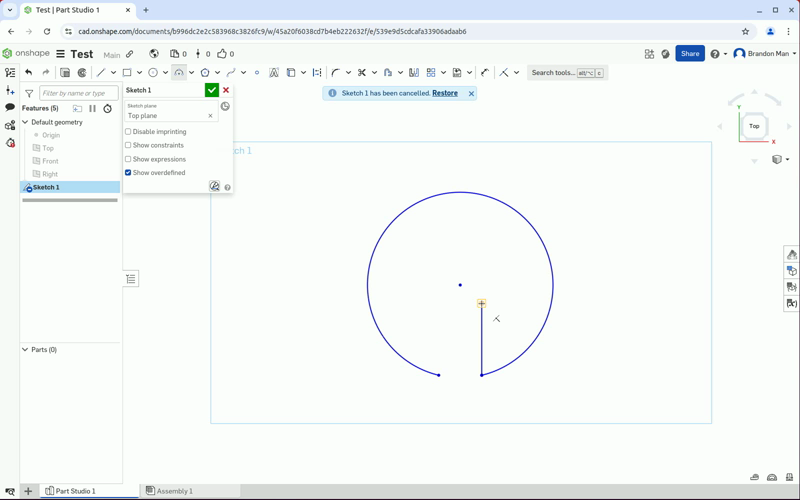
mouse_move(438, 303)
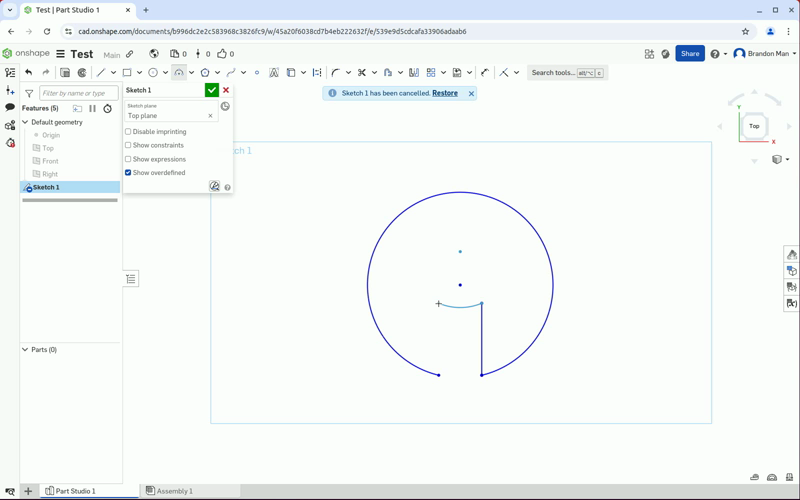
click(438, 303)
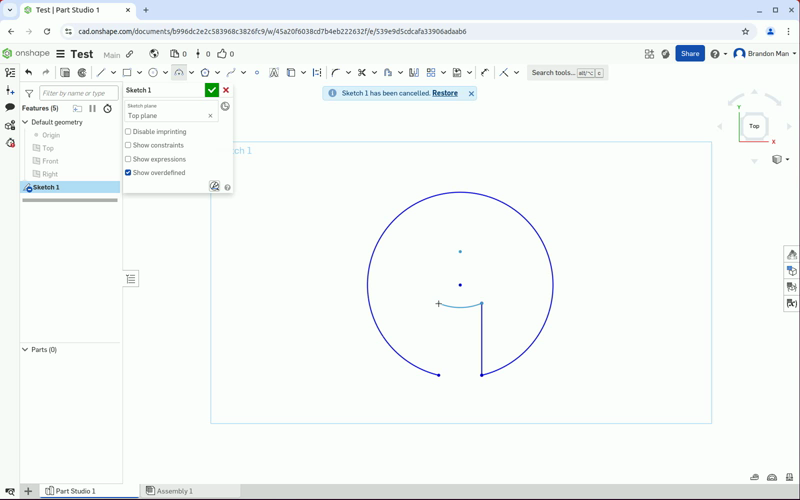
mouse_move(460, 254)
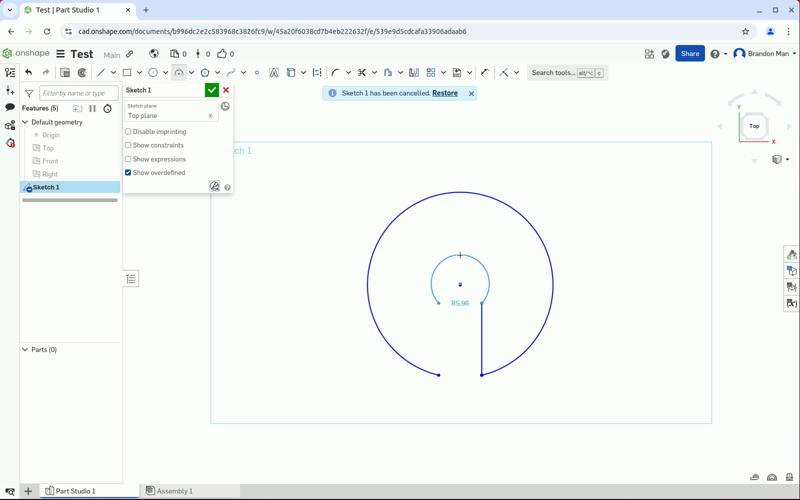
click(460, 254)
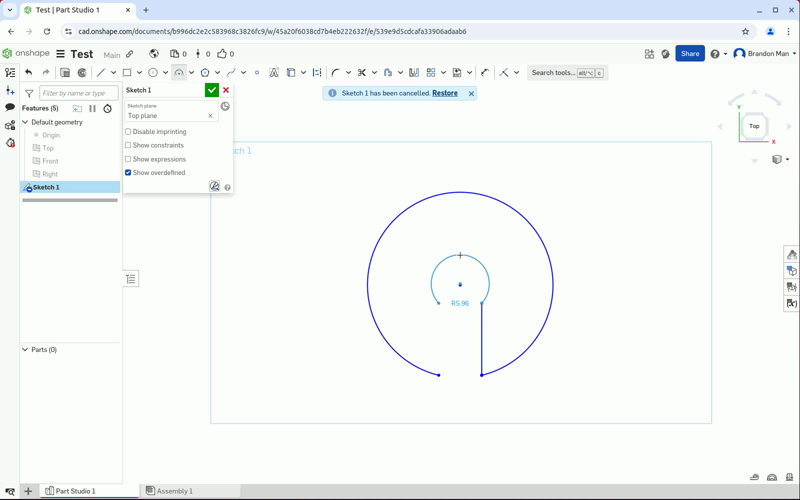
key_up(shift)
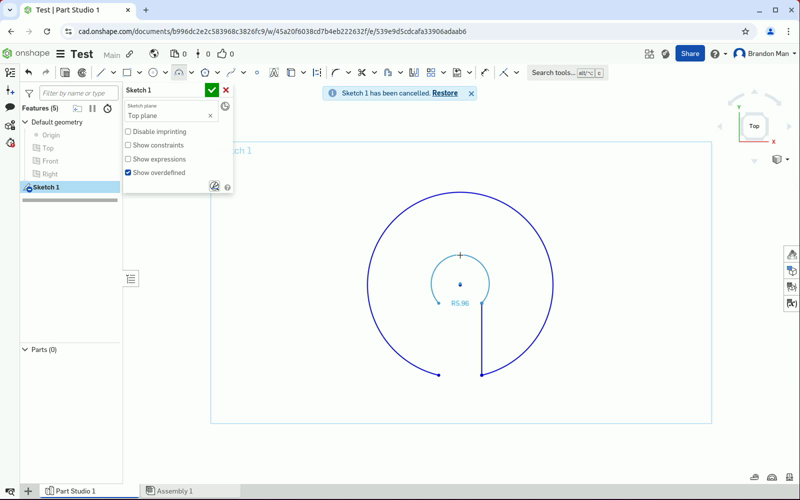
key(esc)
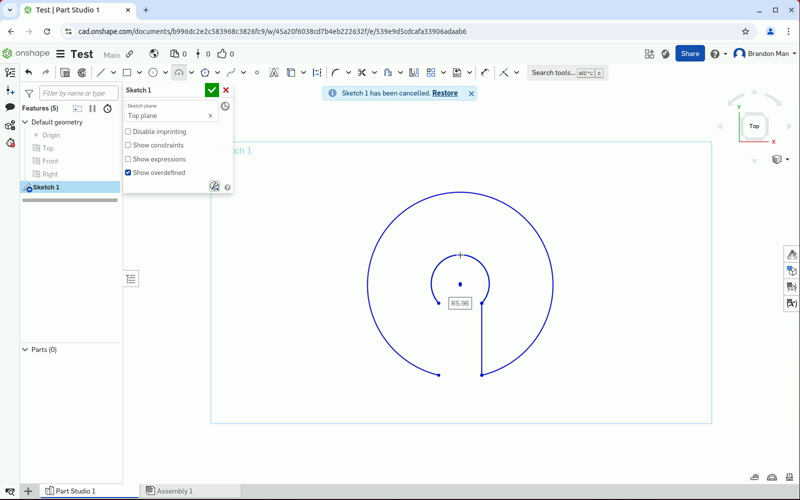
key(l)
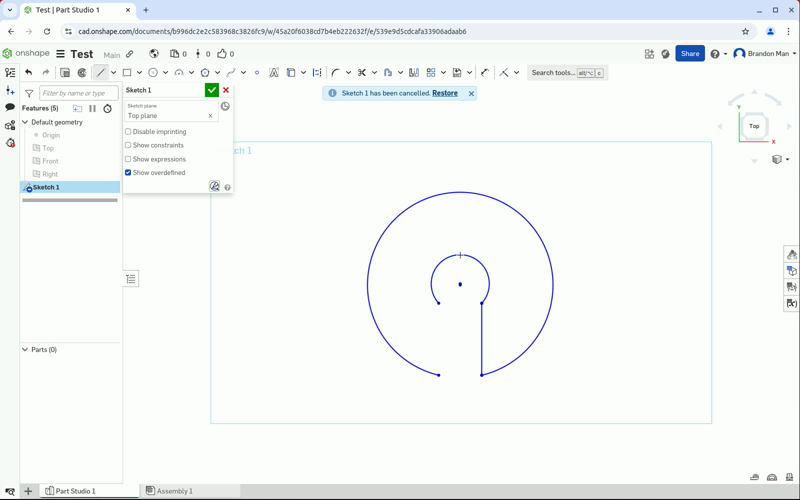
mouse_move(438, 303)
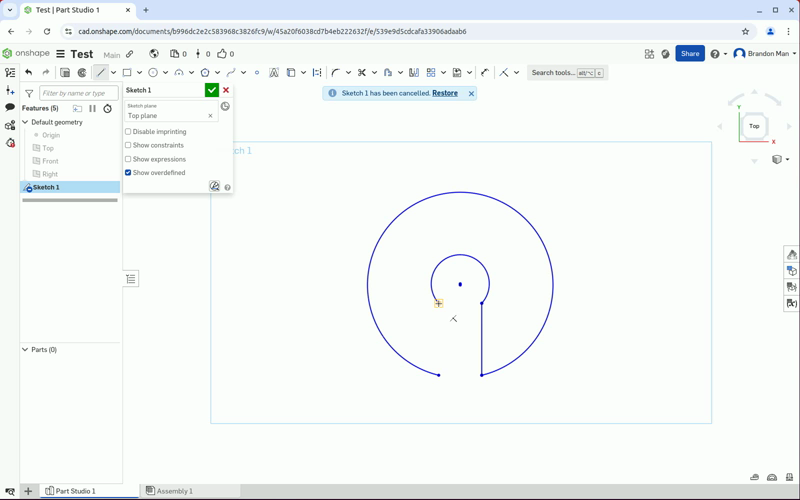
click(438, 303)
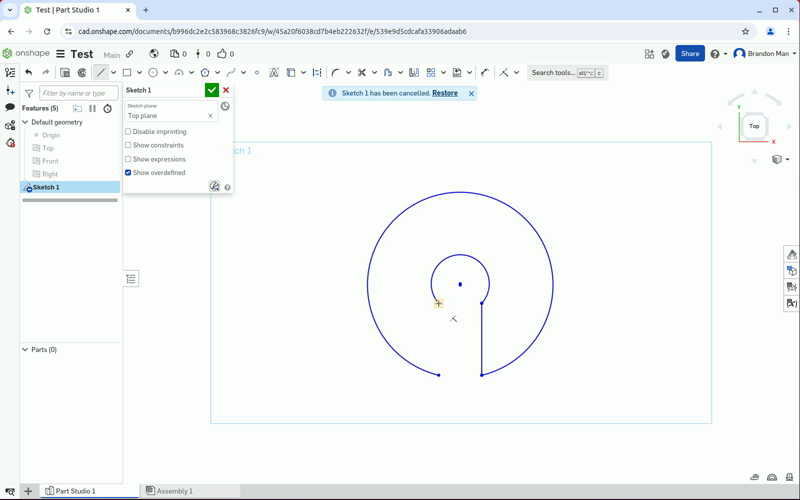
key_down(shift)
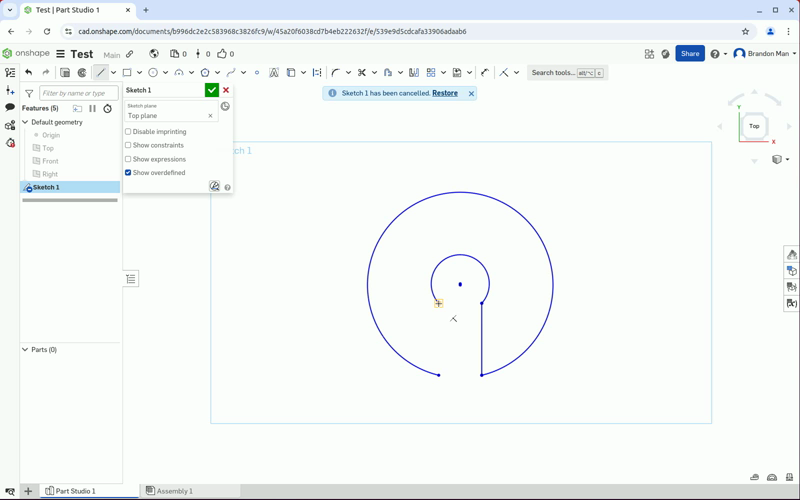
mouse_move(438, 375)
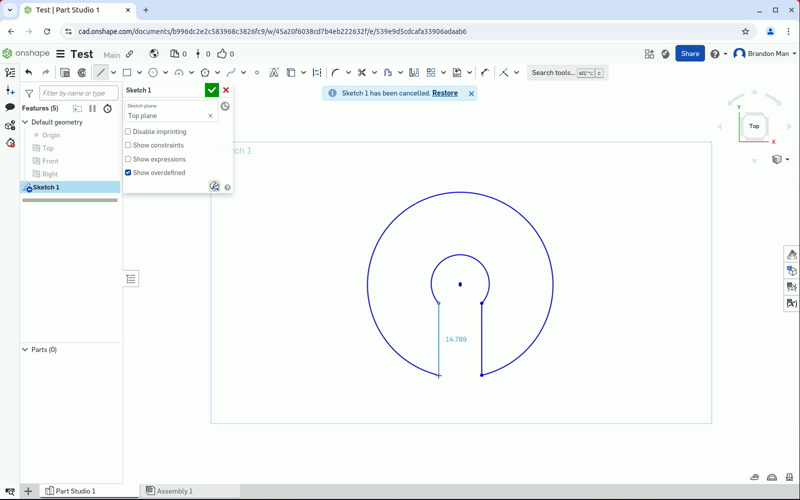
key_up(shift)
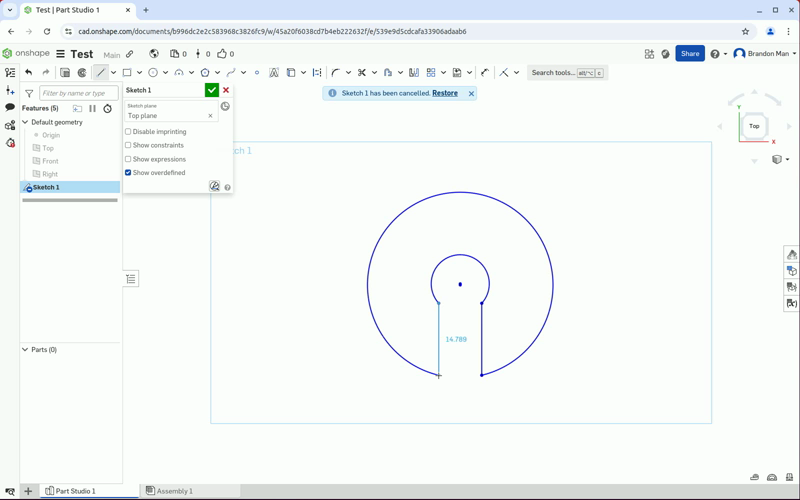
click(438, 375)
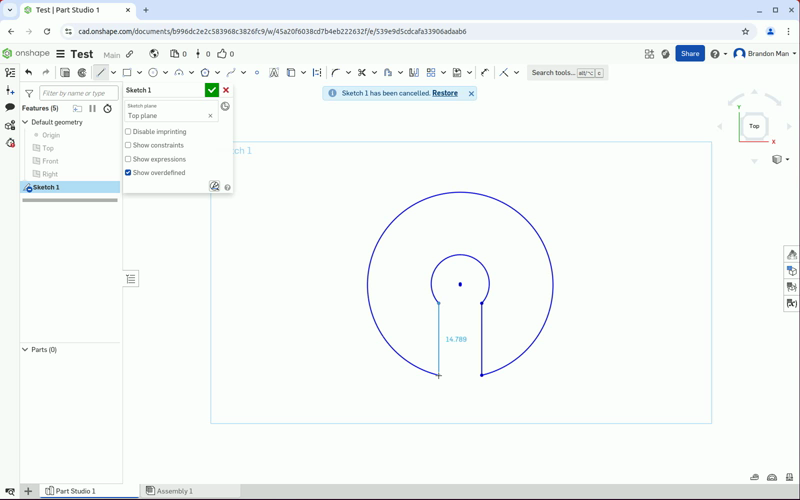
key(esc)
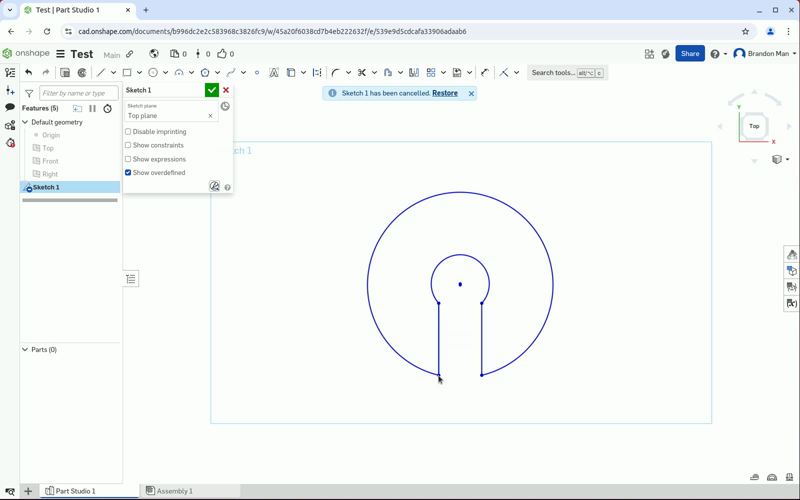
mouse_move(502, 253)
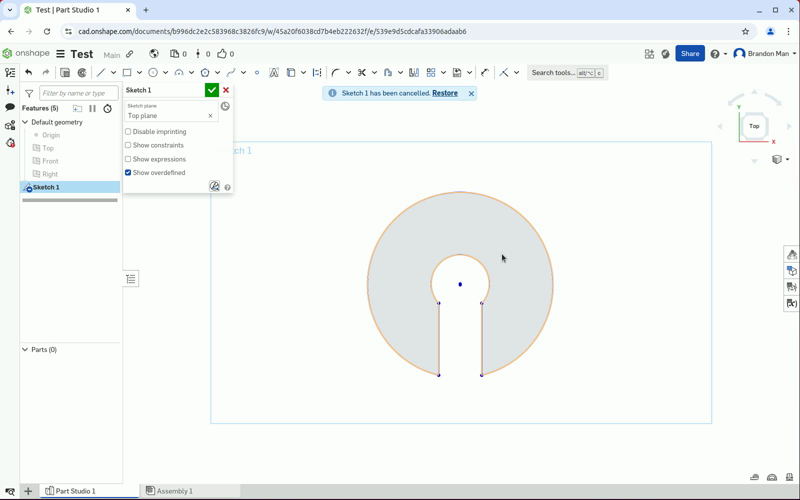
click(502, 253)
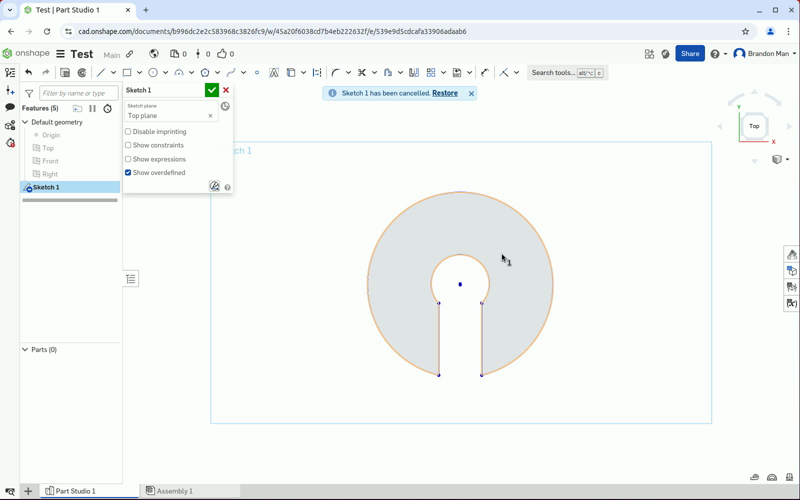
mouse_move(73, 352)
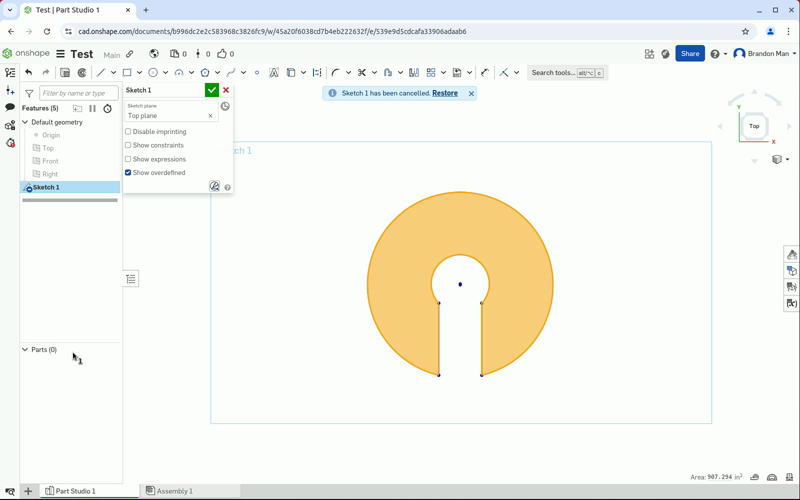
key(shift+y)
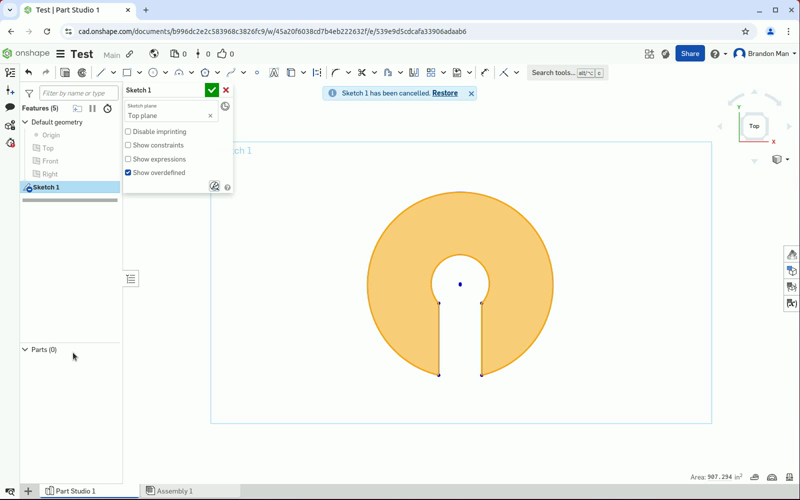
key(shift+e)
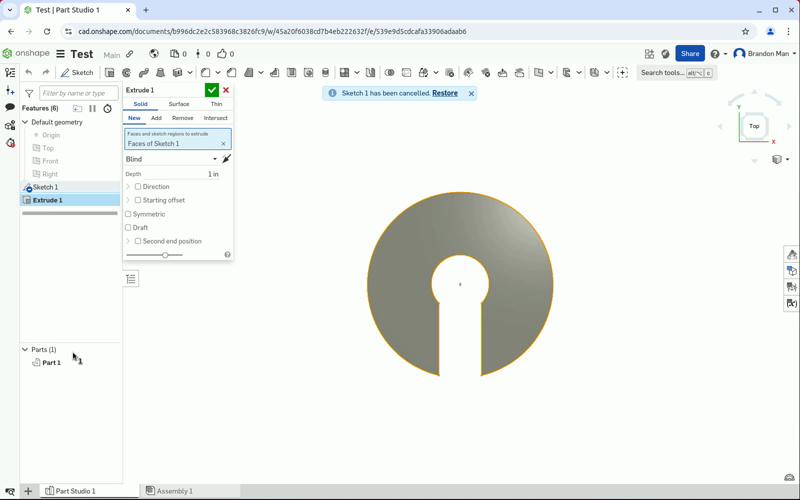
mouse_move(143, 106)
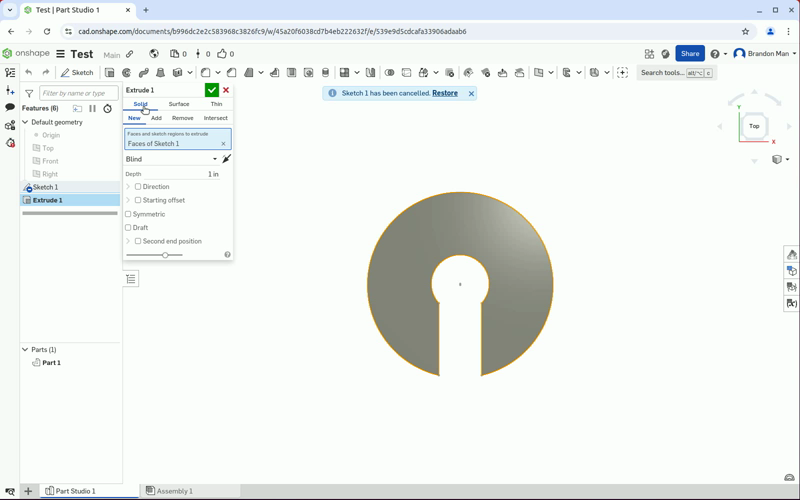
click(143, 106)
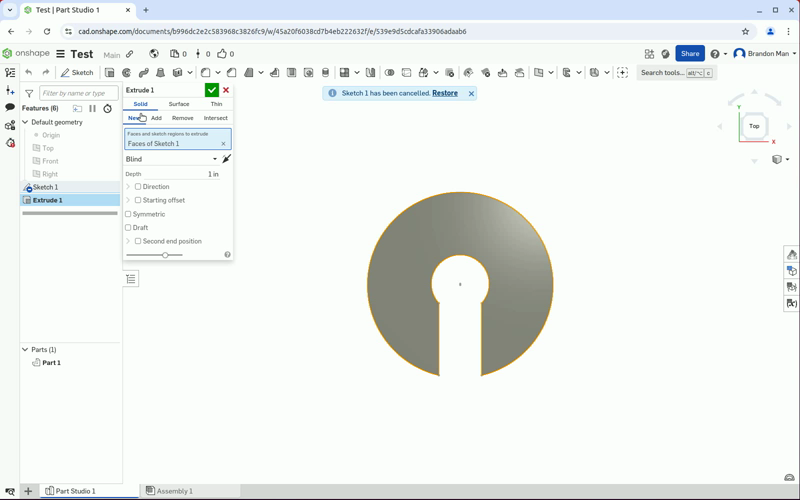
mouse_move(137, 120)
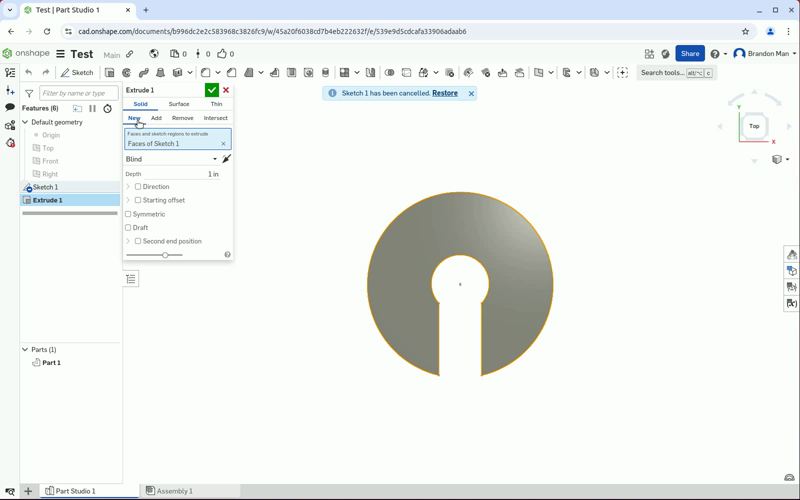
click(137, 120)
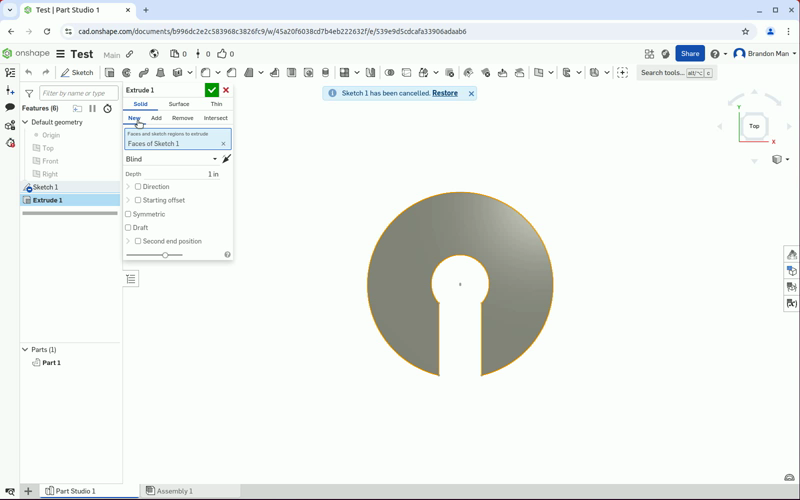
key(tab, 4)
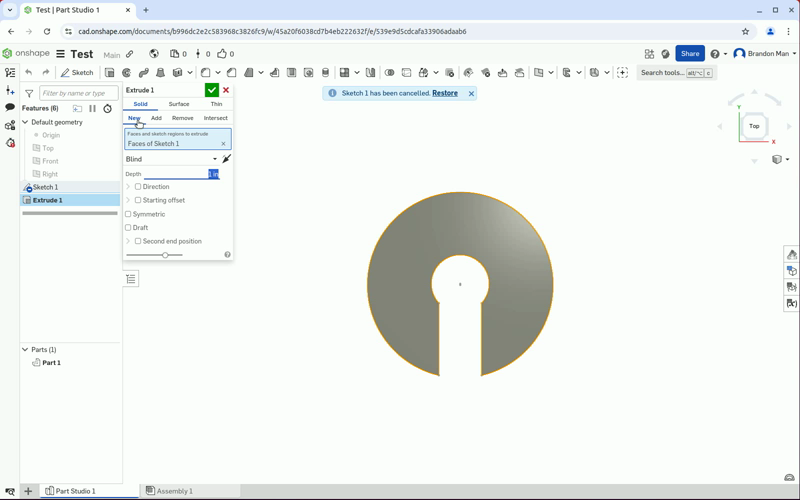
text(11.073)
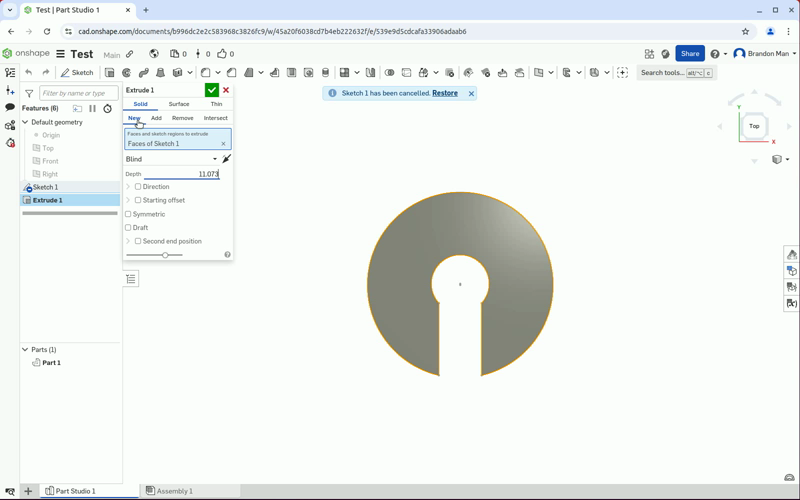
key(enter)
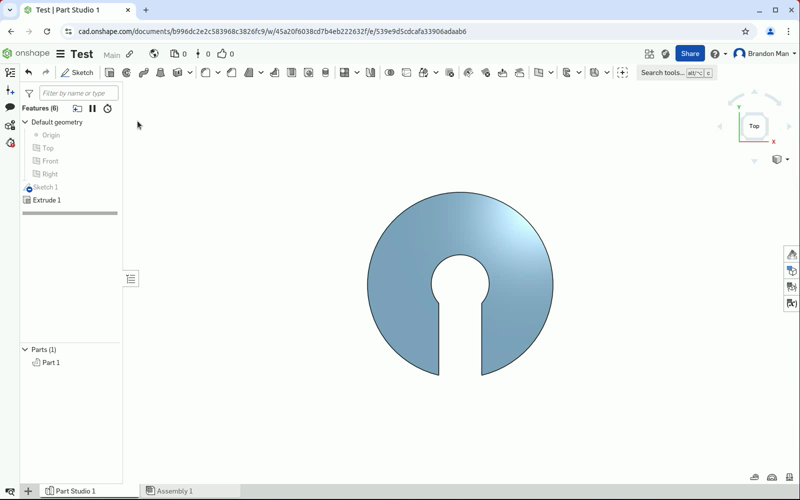
key(shift+h)
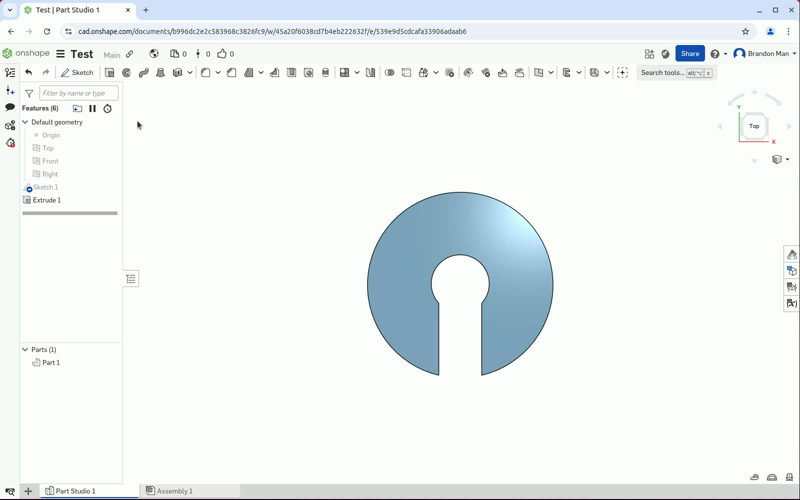
key(shift+h)
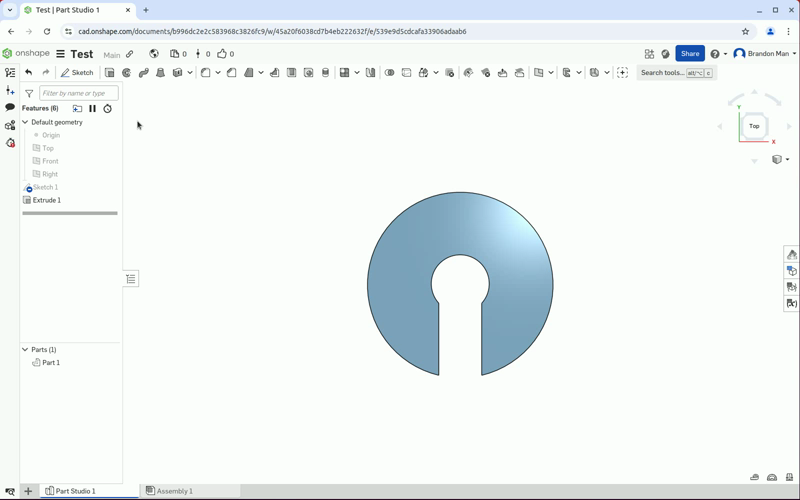
mouse_move(73, 189)
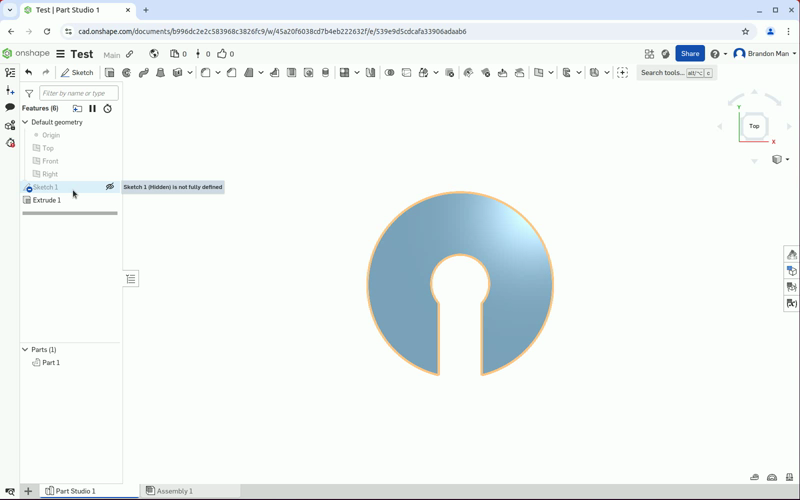
click(73, 189)
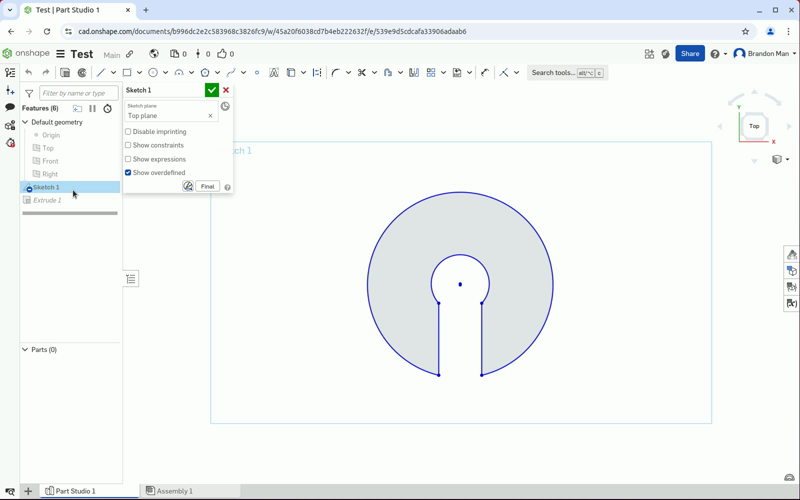
mouse_move(229, 92)
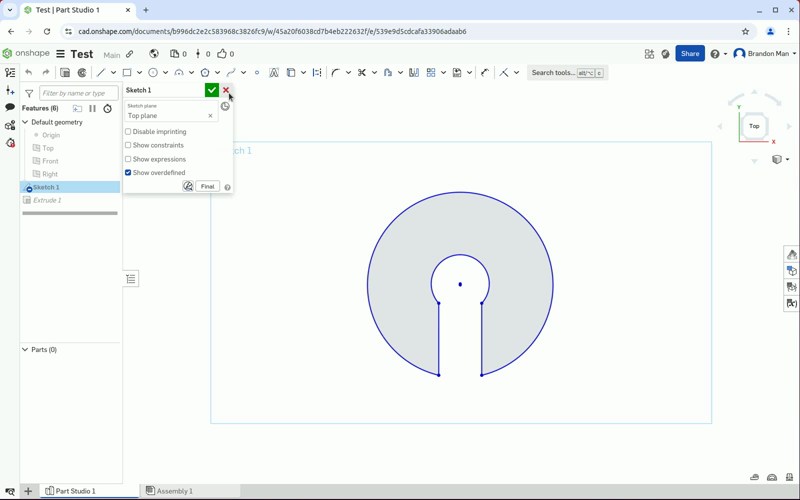
click(229, 92)
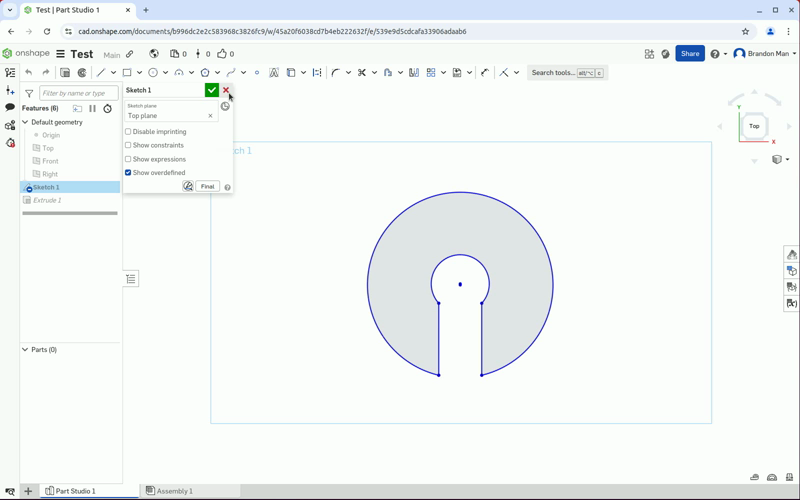
key(shift+s)
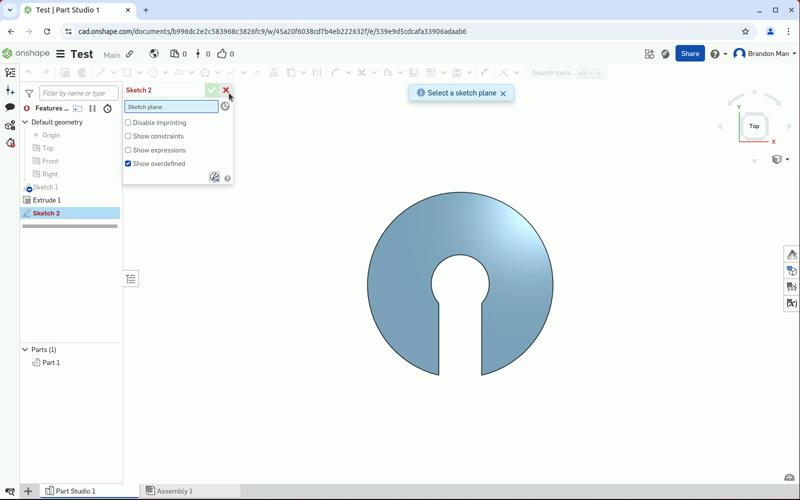
mouse_move(73, 150)
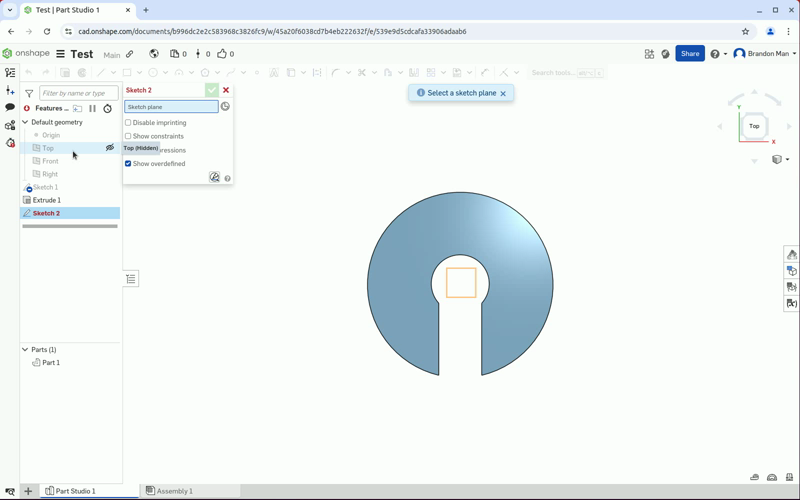
click(73, 150)
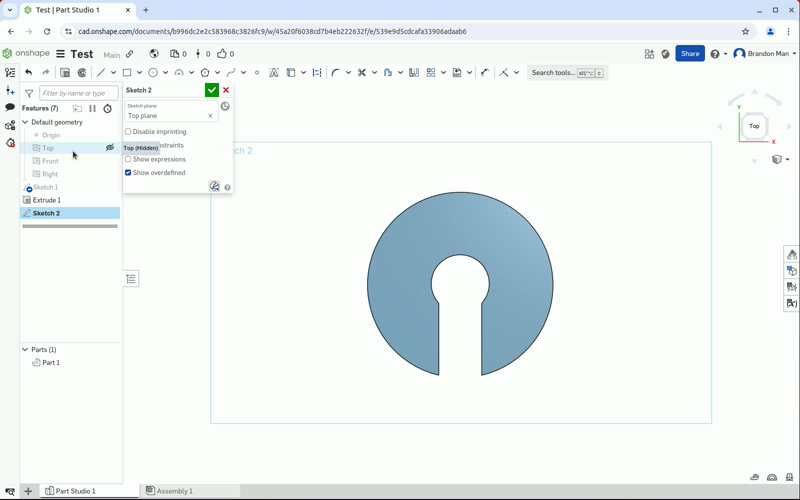
mouse_move(73, 352)
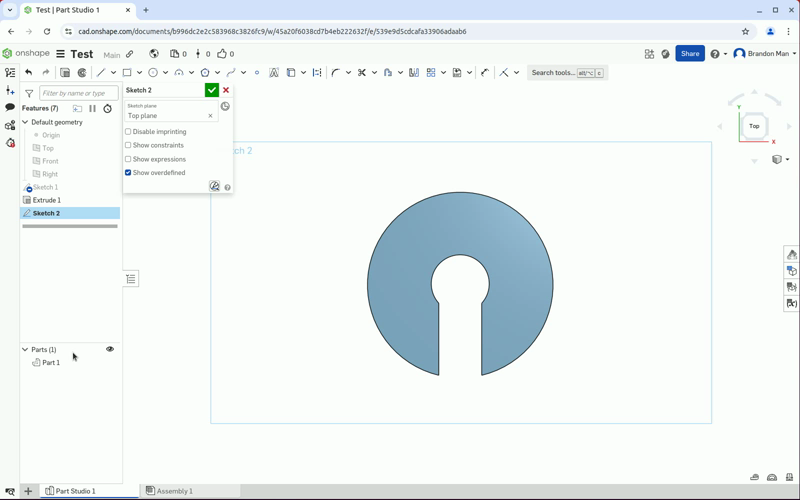
key(y)
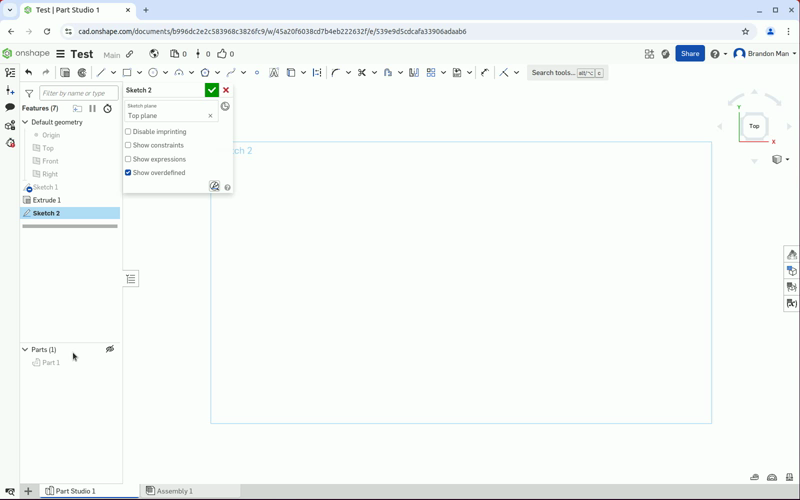
key(a)
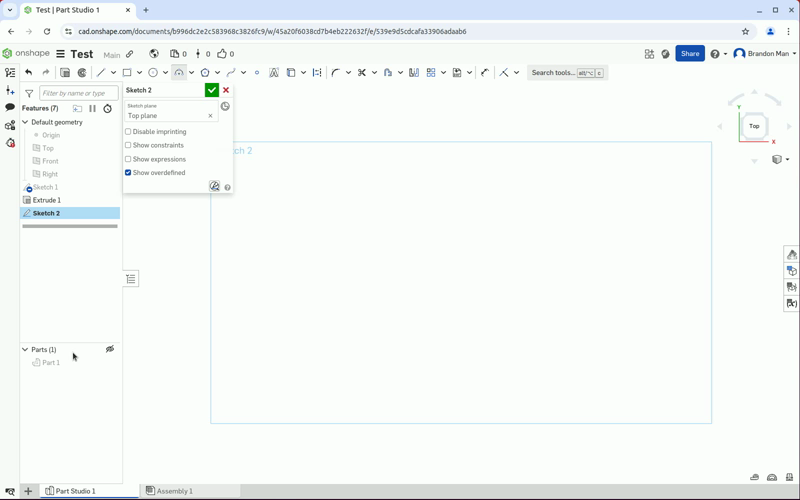
key_down(shift)
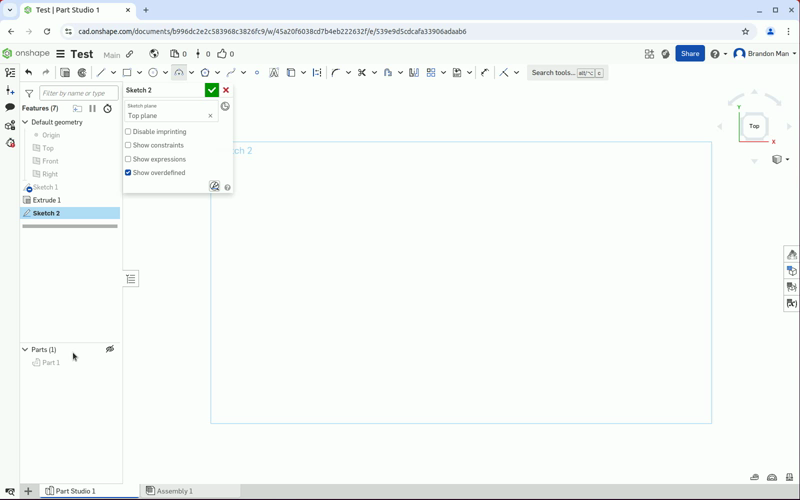
mouse_move(438, 393)
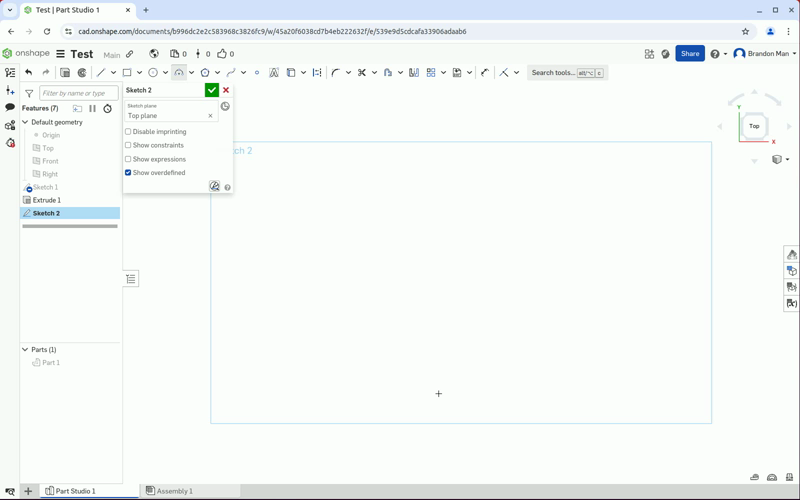
click(438, 393)
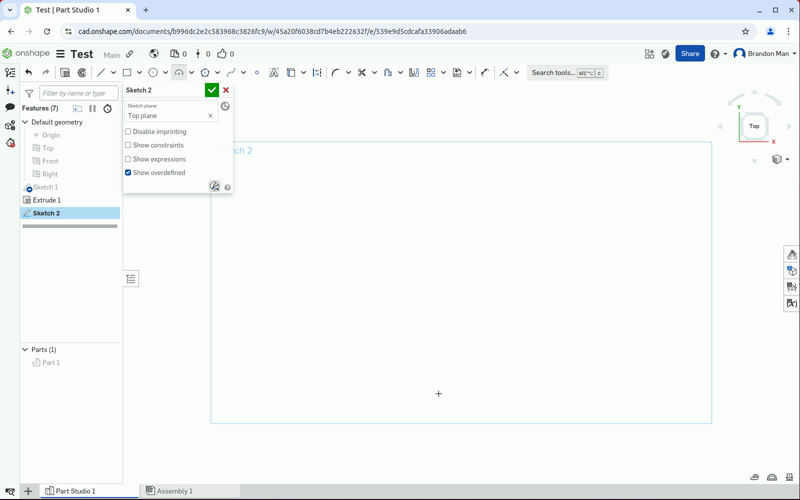
key_up(shift)
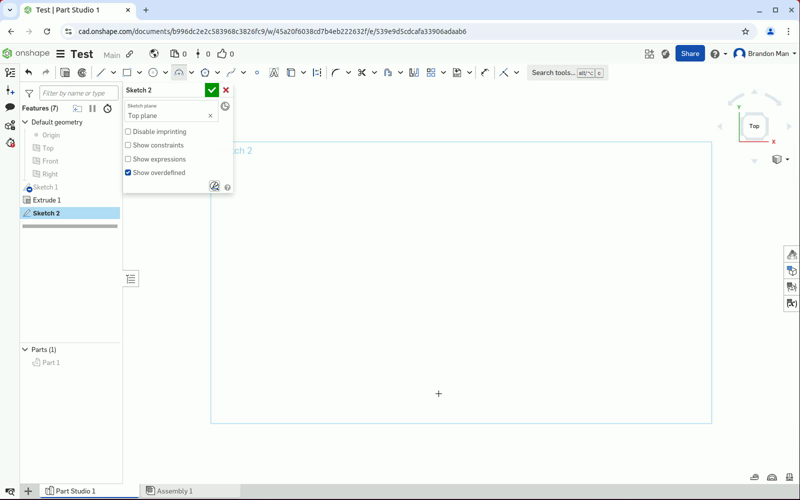
key_down(shift)
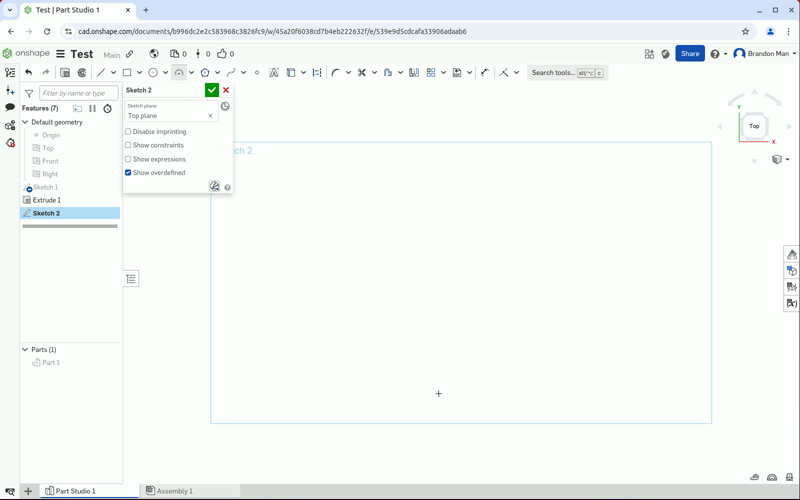
mouse_move(483, 393)
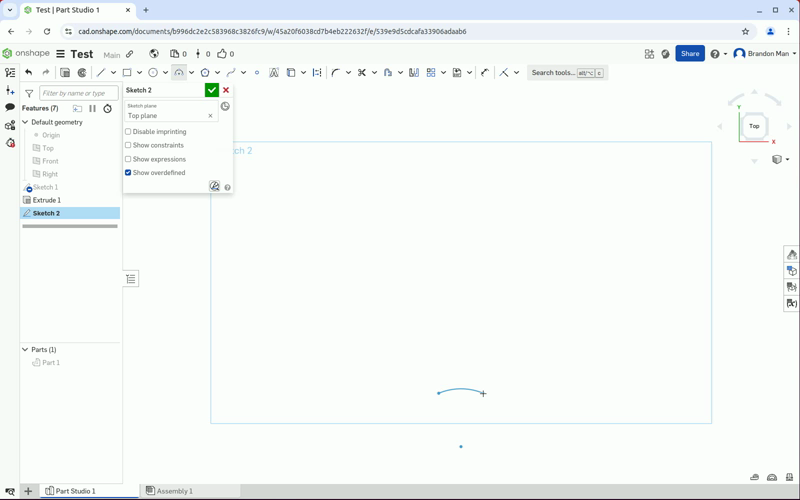
click(483, 393)
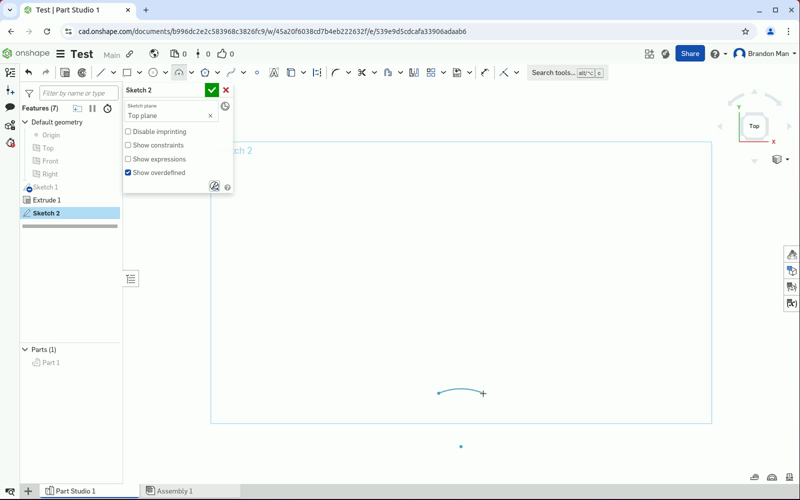
mouse_move(460, 168)
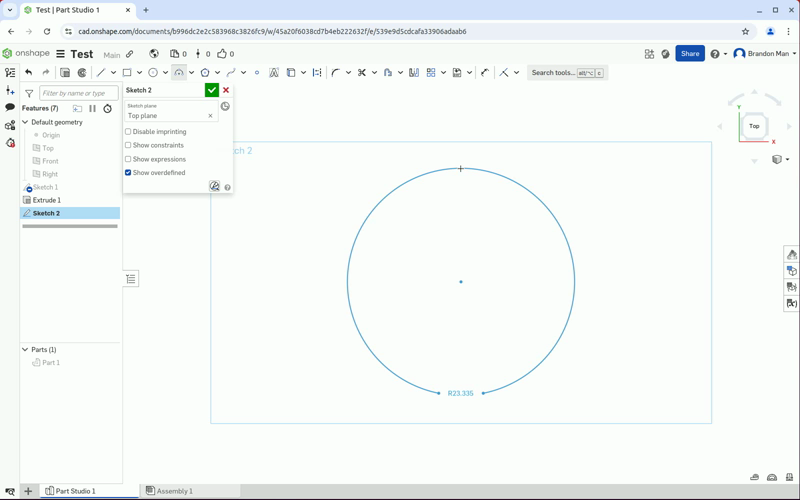
click(460, 168)
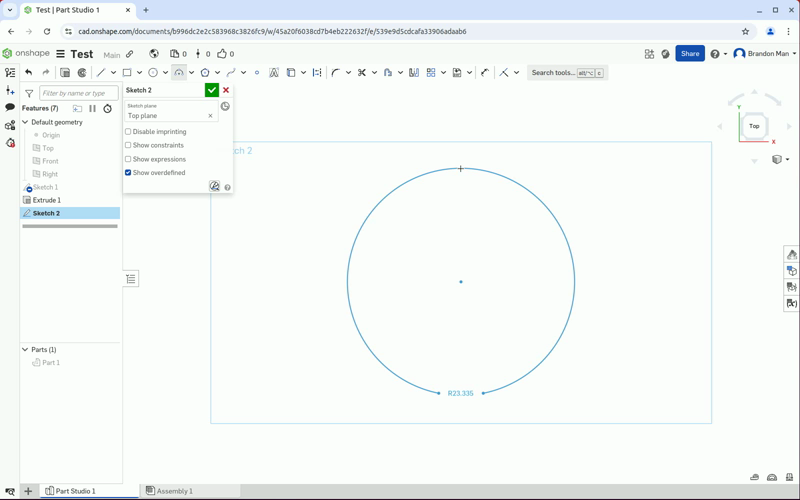
key_up(shift)
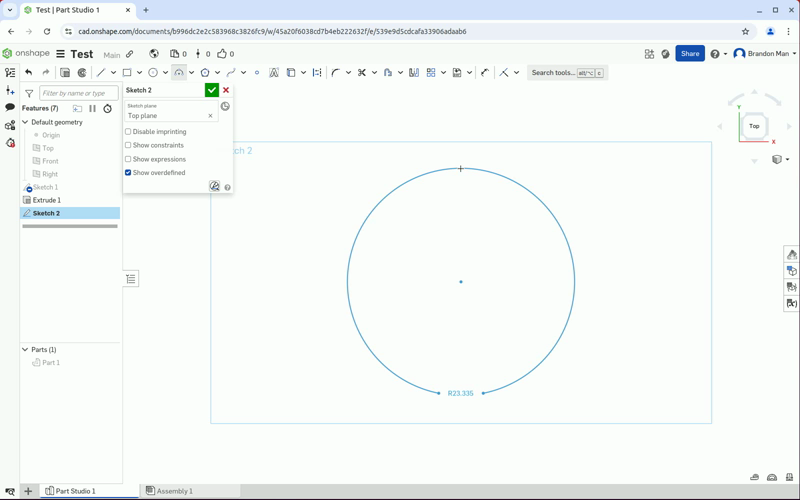
key(esc)
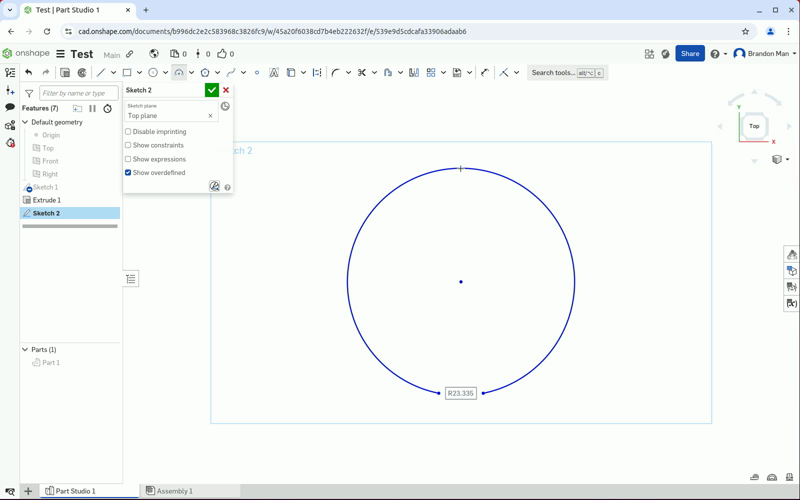
key(l)
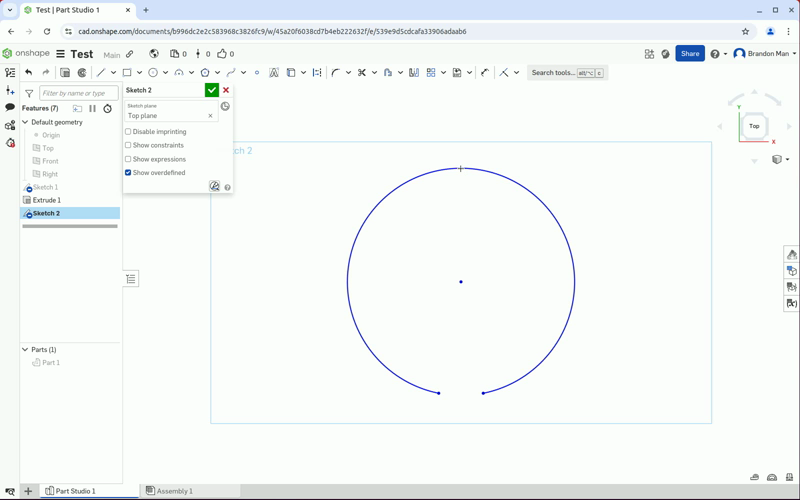
mouse_move(483, 393)
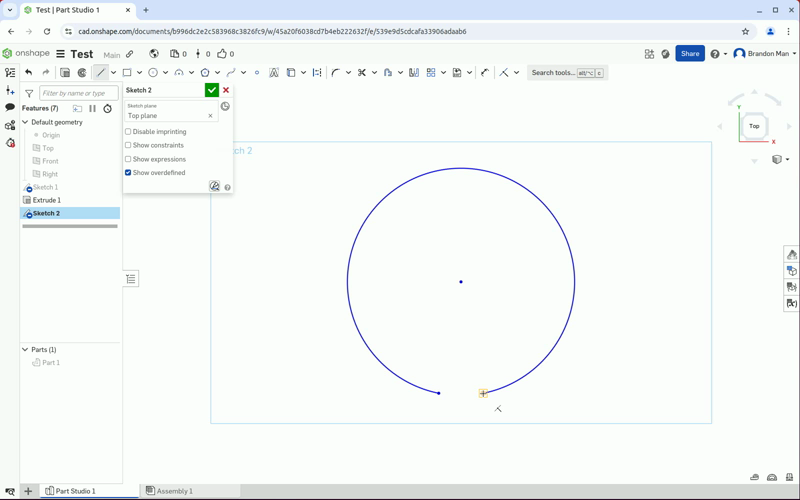
click(483, 393)
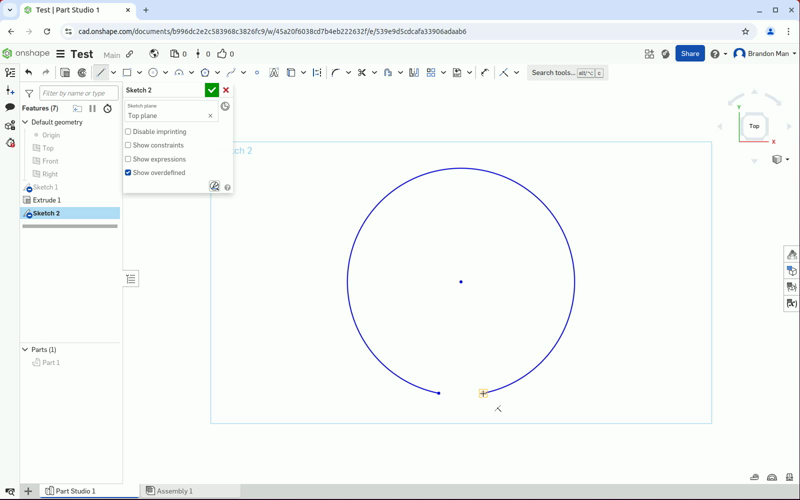
key_down(shift)
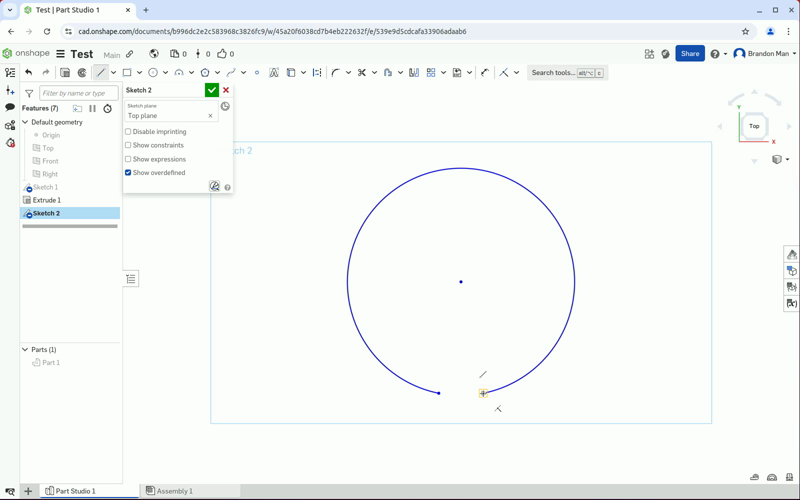
mouse_move(513, 393)
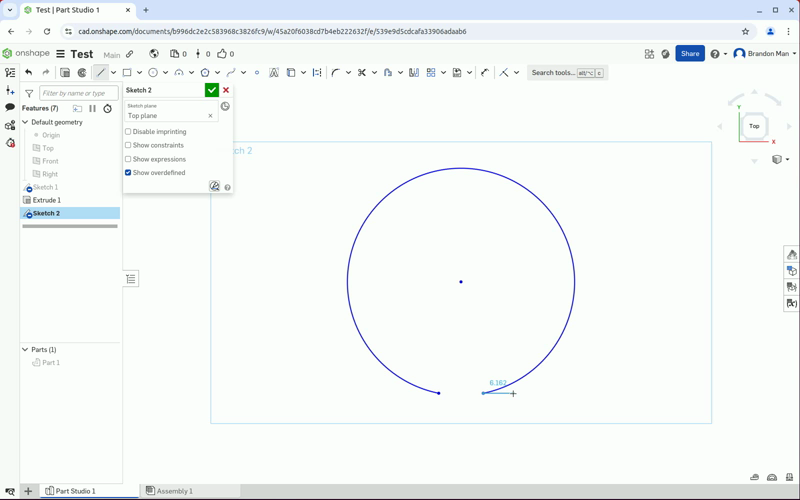
mouse_move(483, 374)
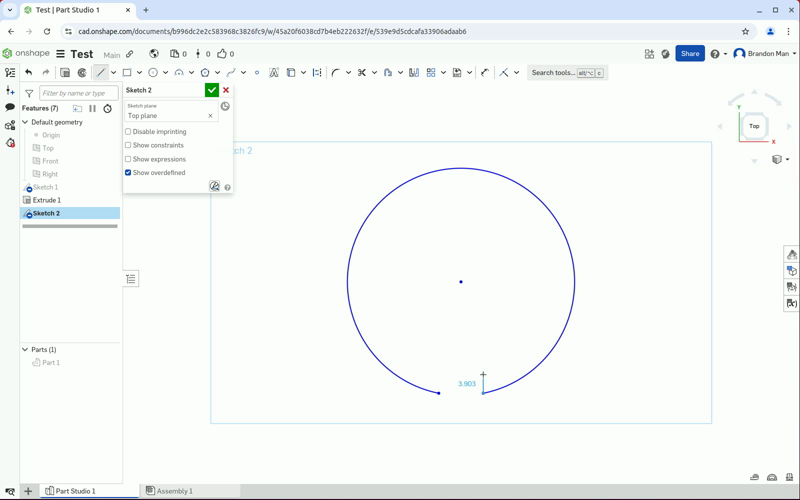
click(483, 374)
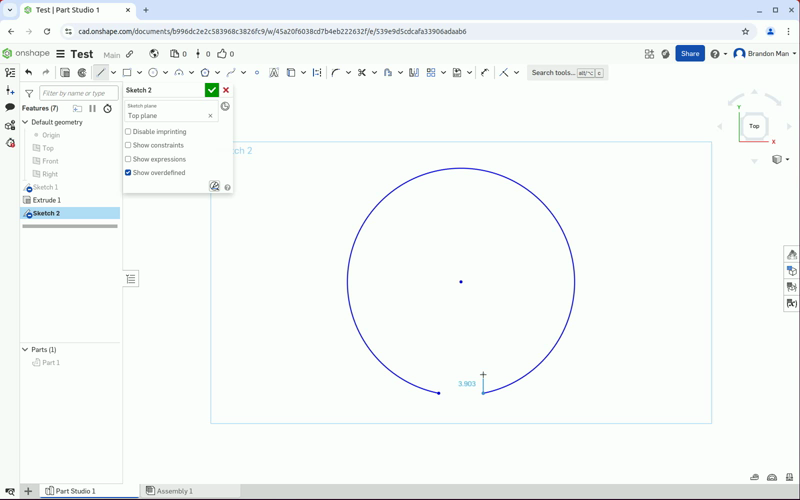
key_up(shift)
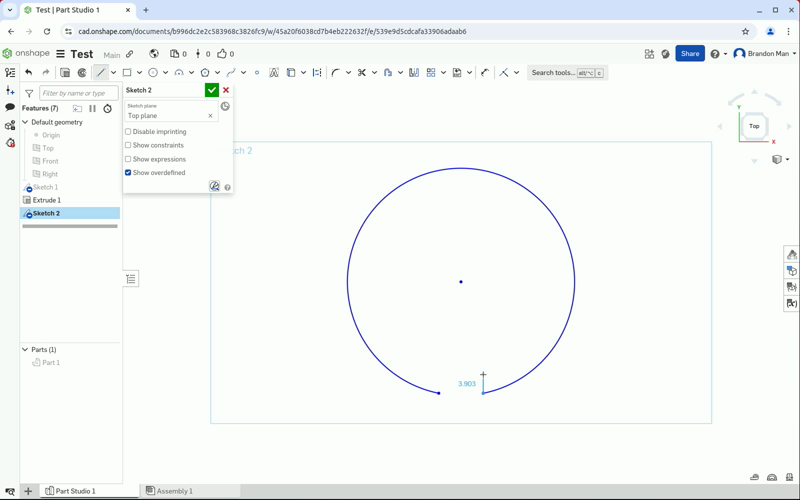
key(esc)
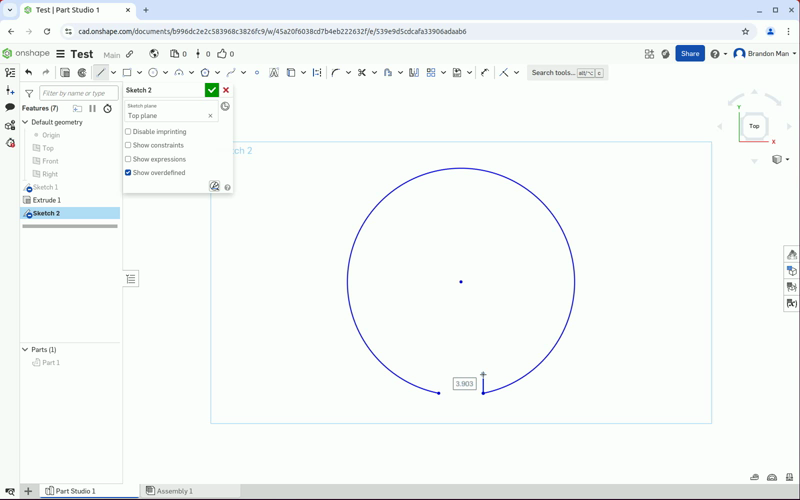
key(a)
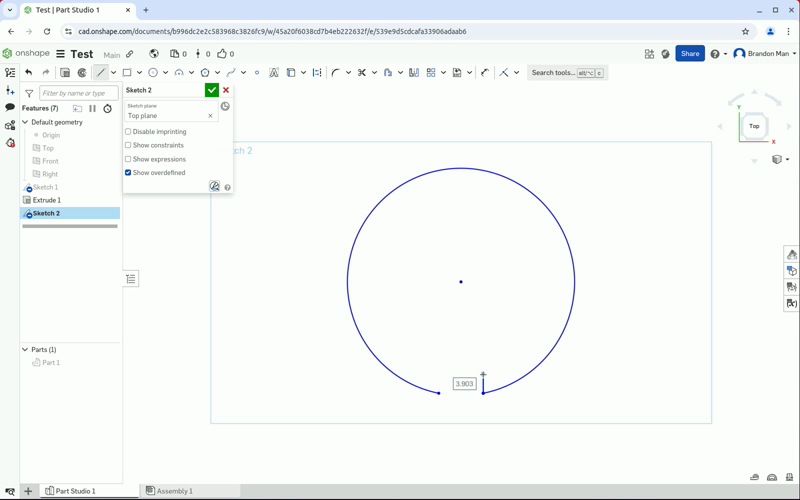
mouse_move(483, 374)
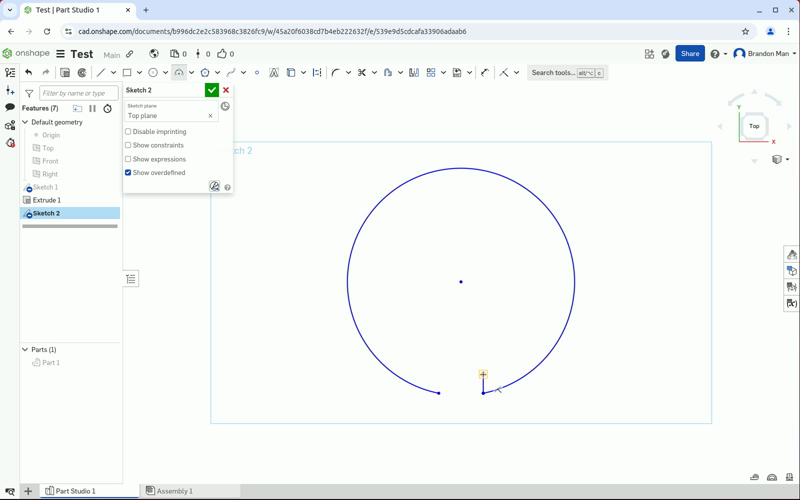
click(483, 374)
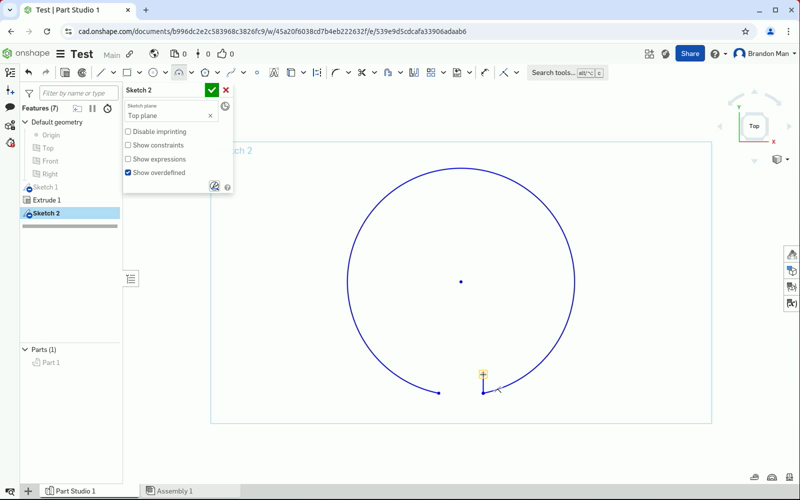
key_down(shift)
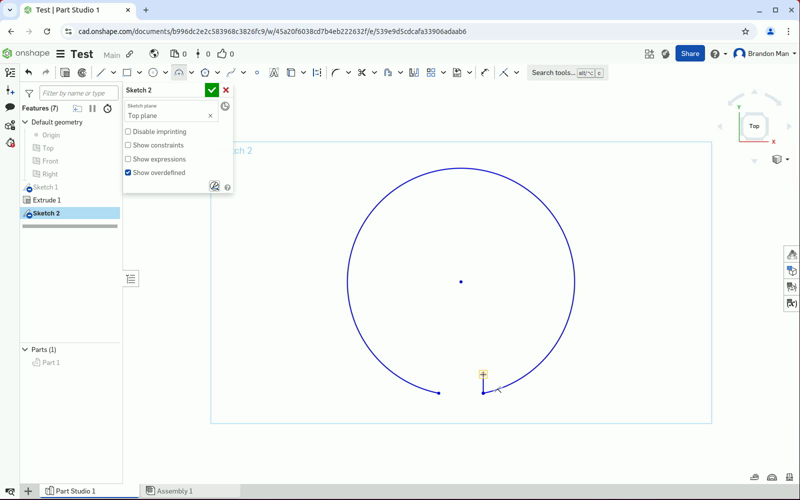
mouse_move(438, 374)
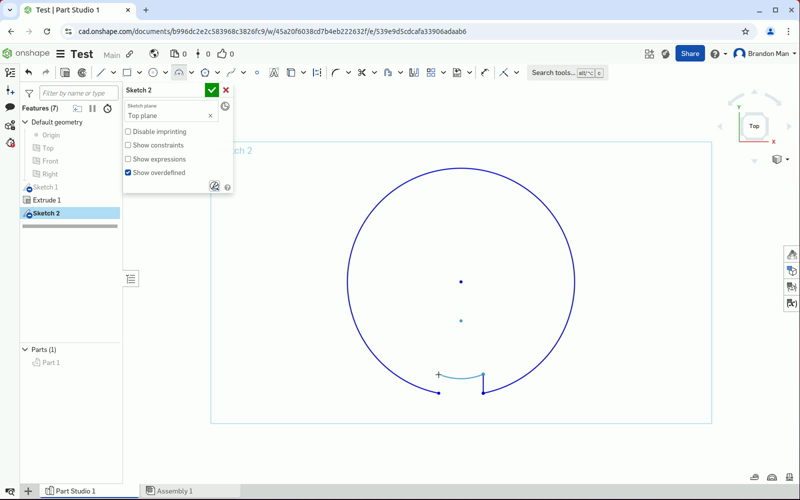
click(438, 374)
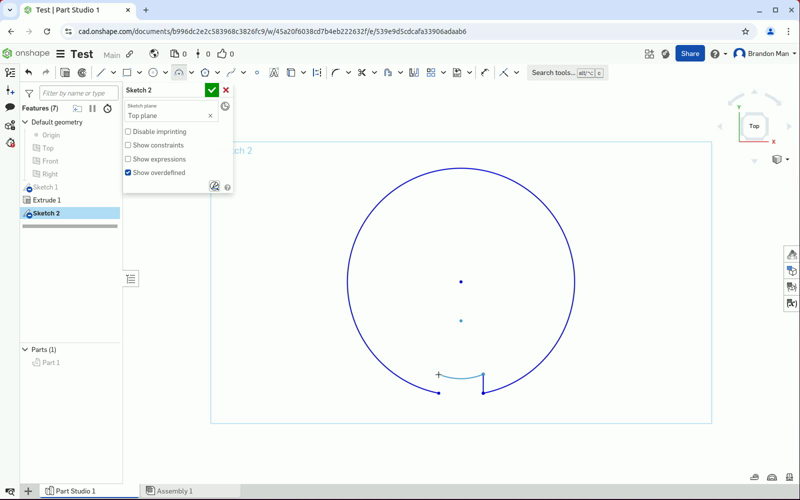
mouse_move(460, 185)
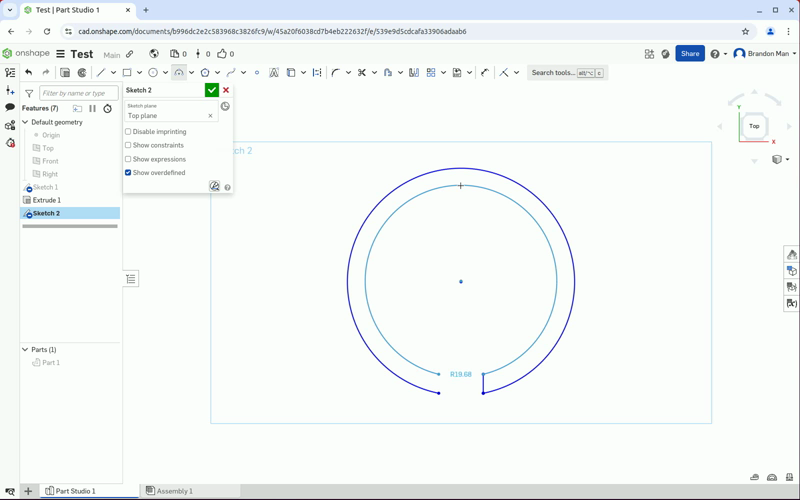
click(460, 185)
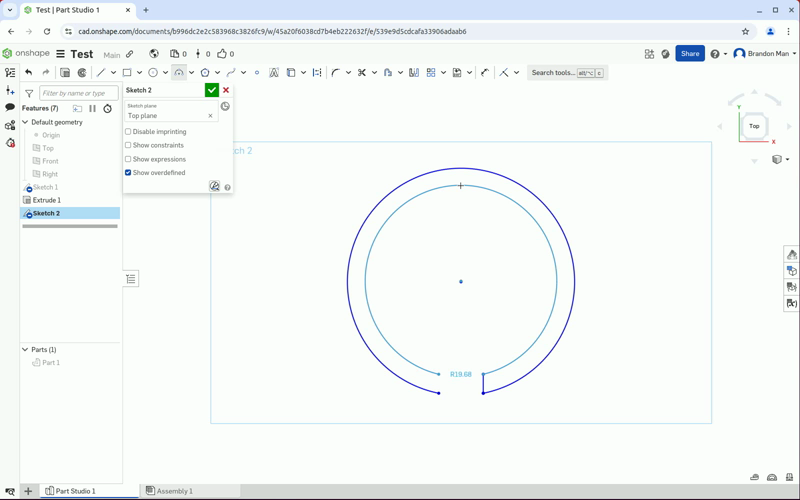
key_up(shift)
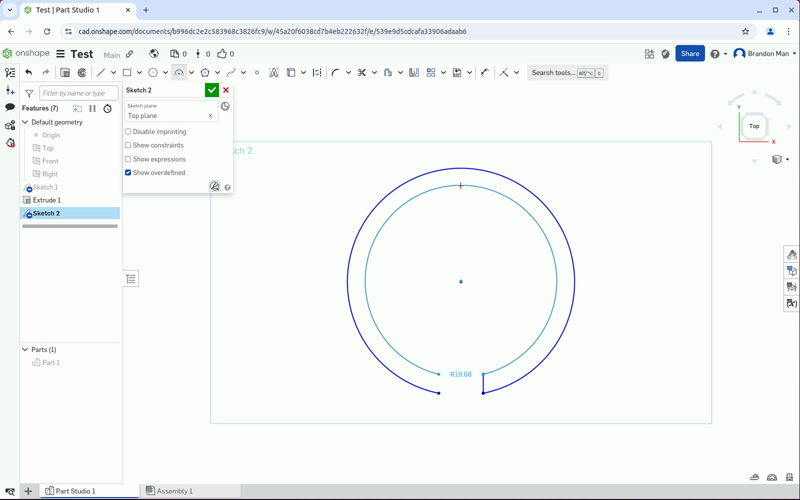
key(esc)
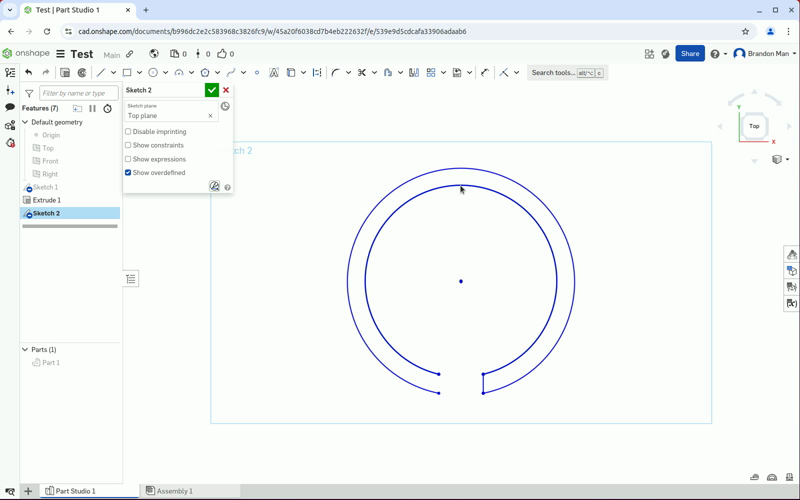
key(l)
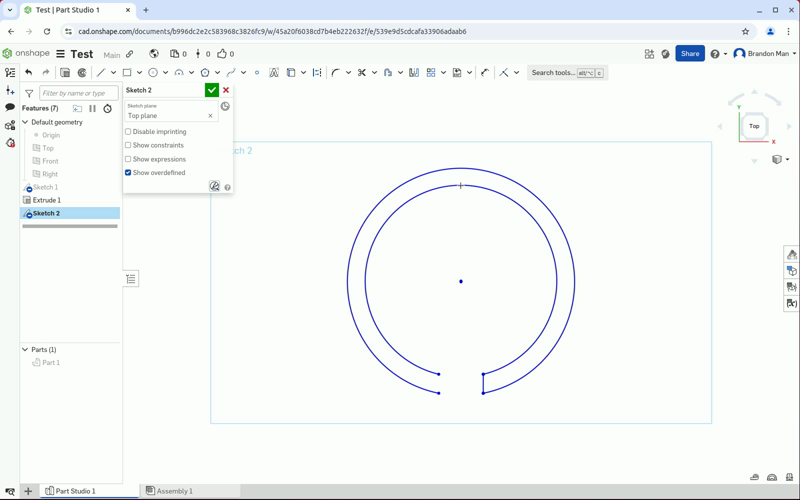
mouse_move(438, 374)
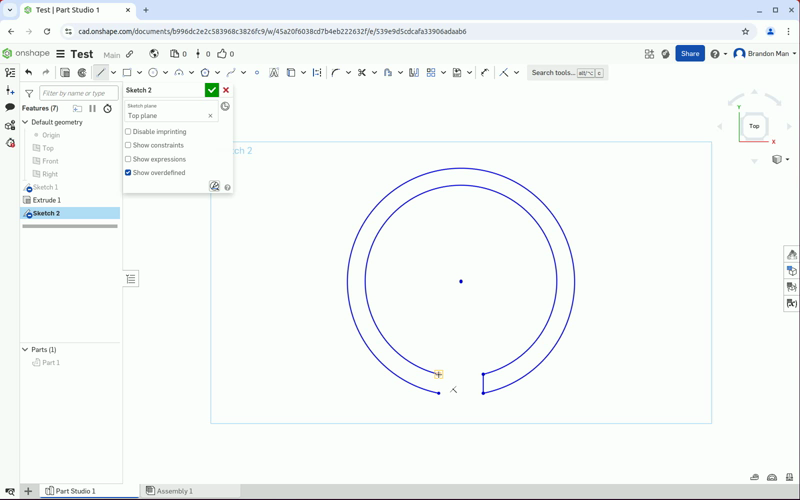
click(438, 374)
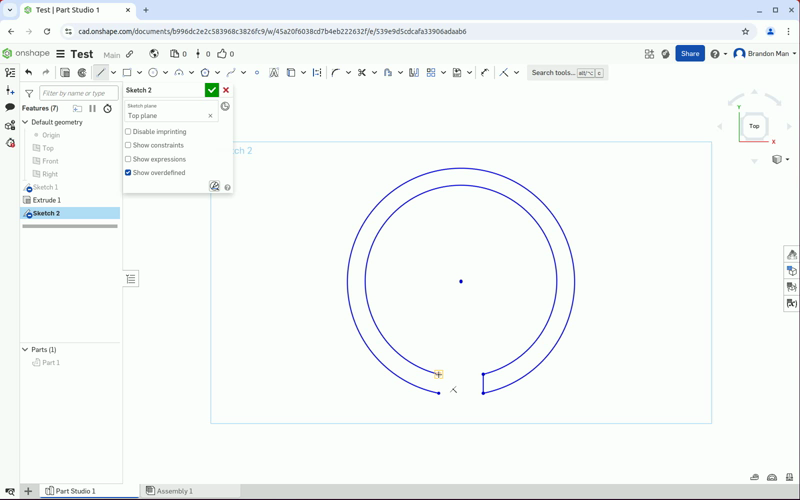
mouse_move(468, 374)
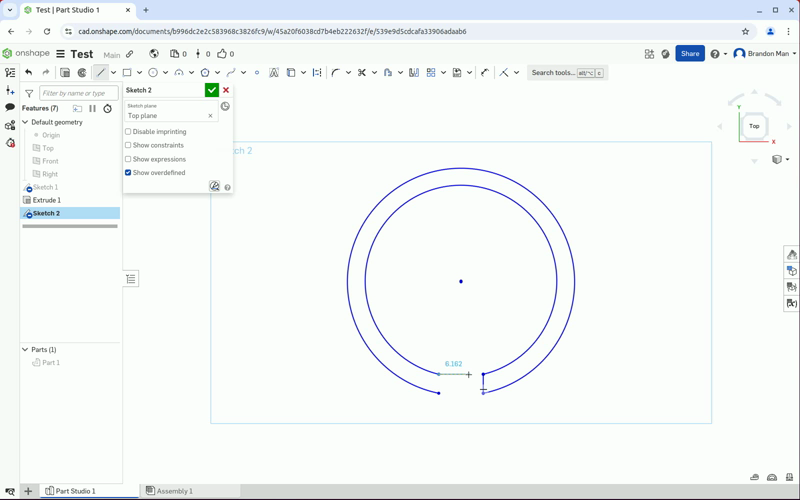
key_down(shift)
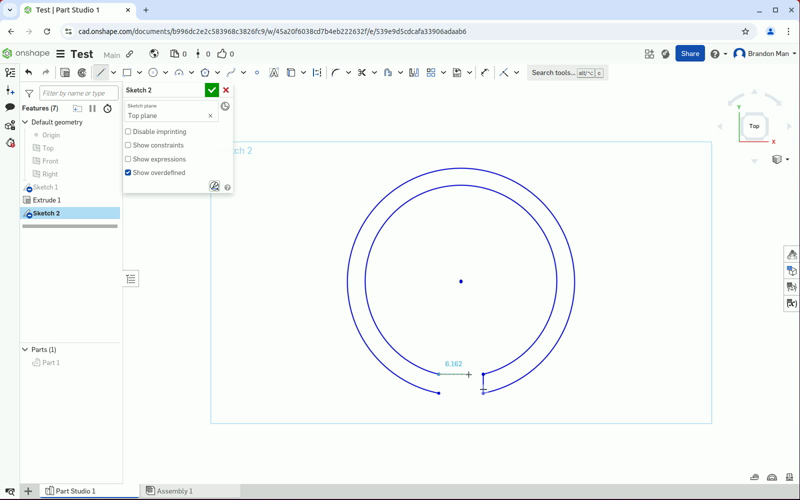
mouse_move(438, 393)
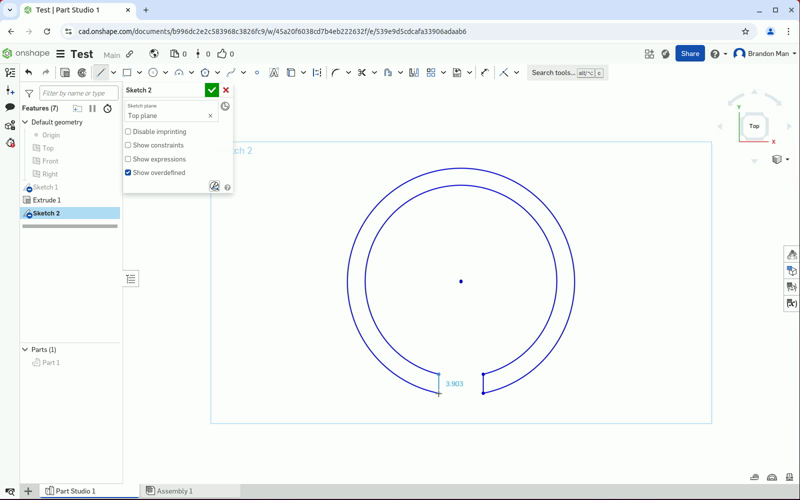
key_up(shift)
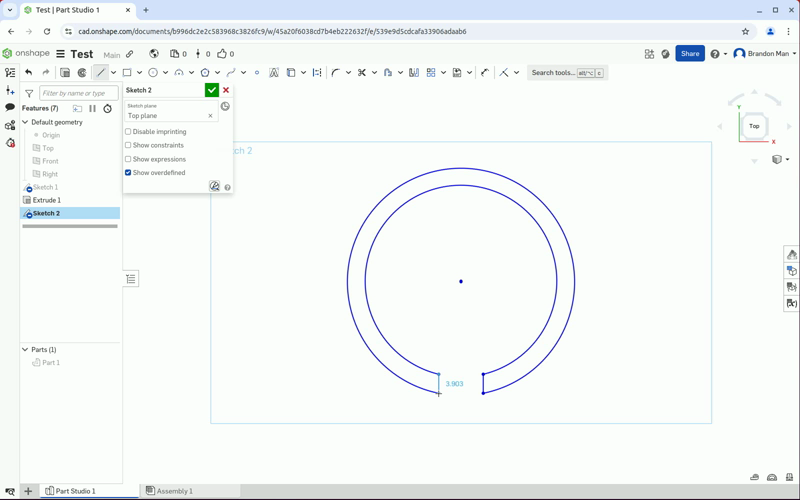
click(438, 393)
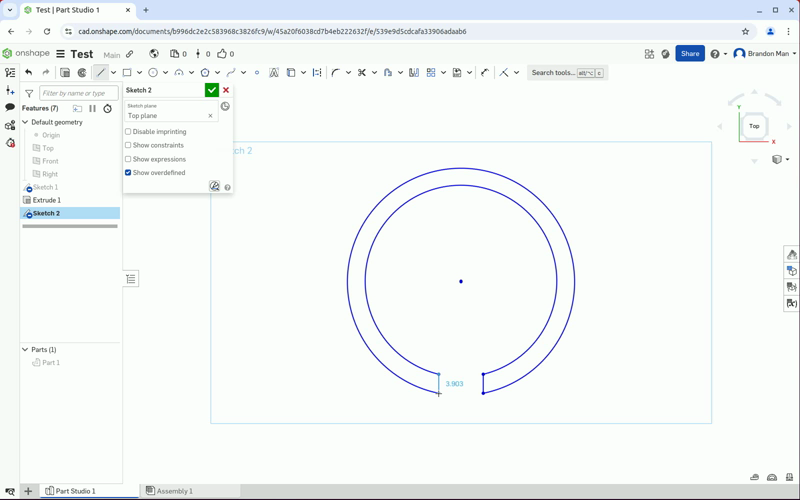
key(esc)
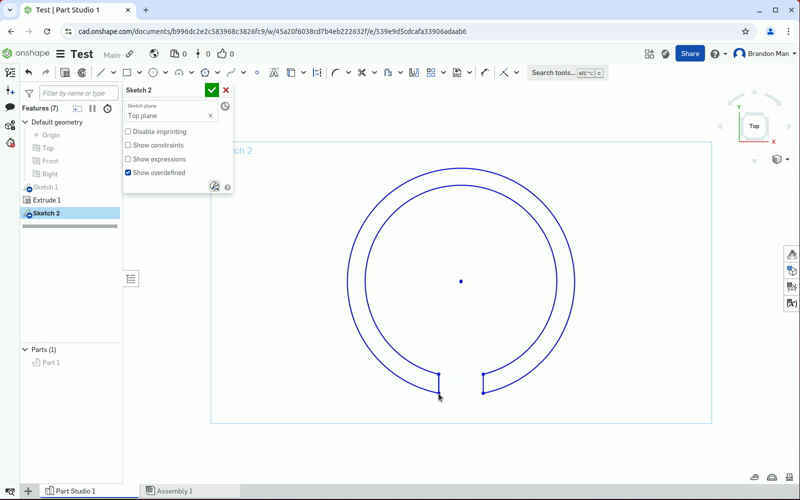
mouse_move(540, 346)
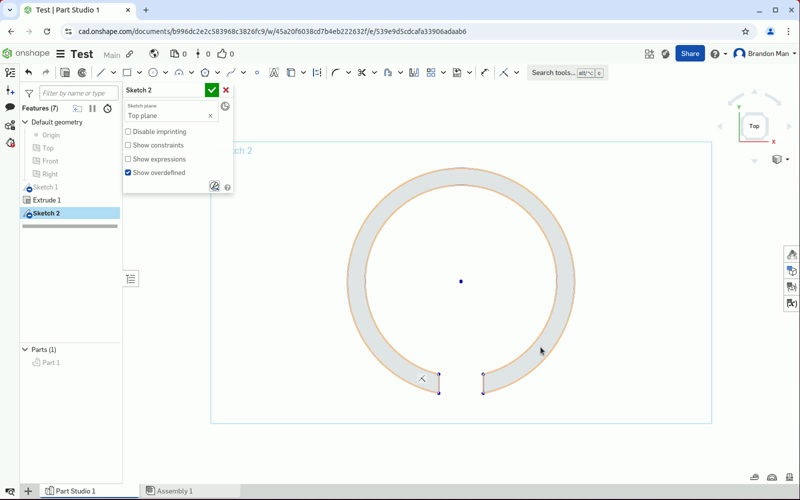
click(540, 346)
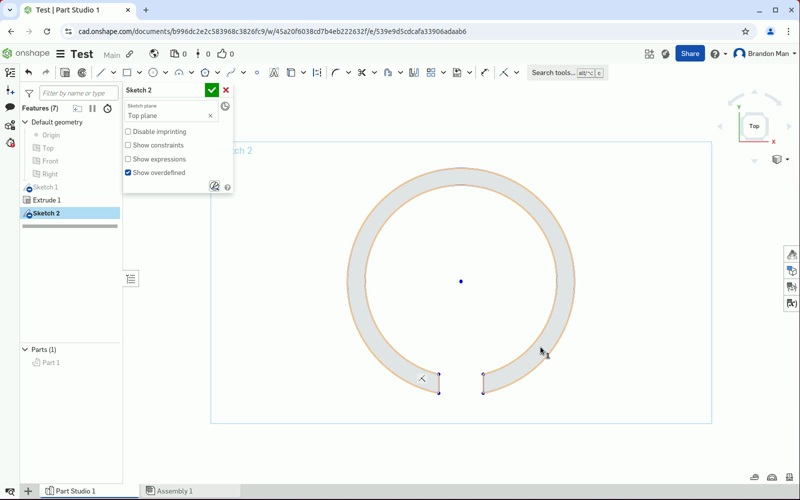
mouse_move(73, 352)
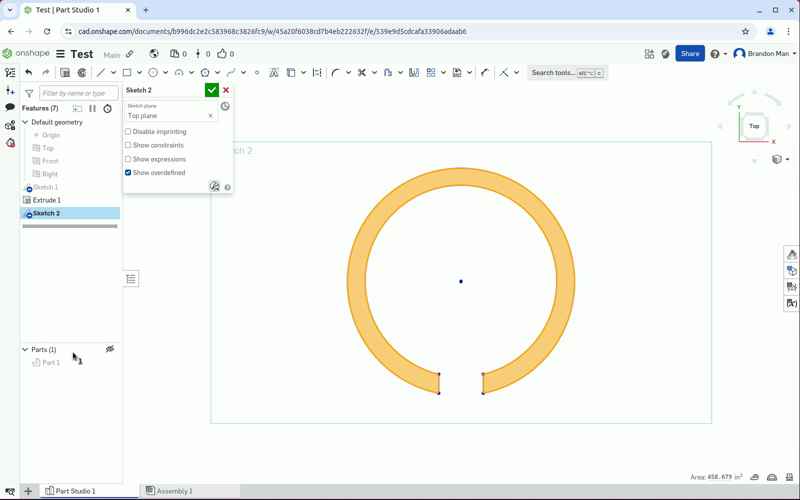
key(shift+y)
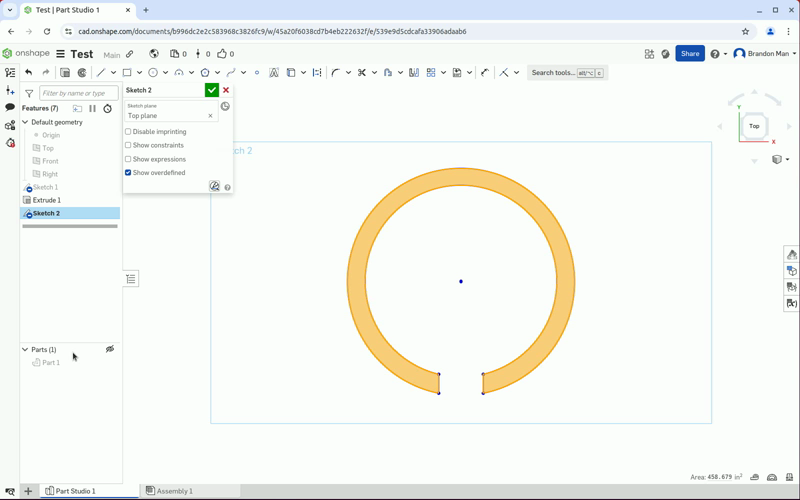
key(shift+e)
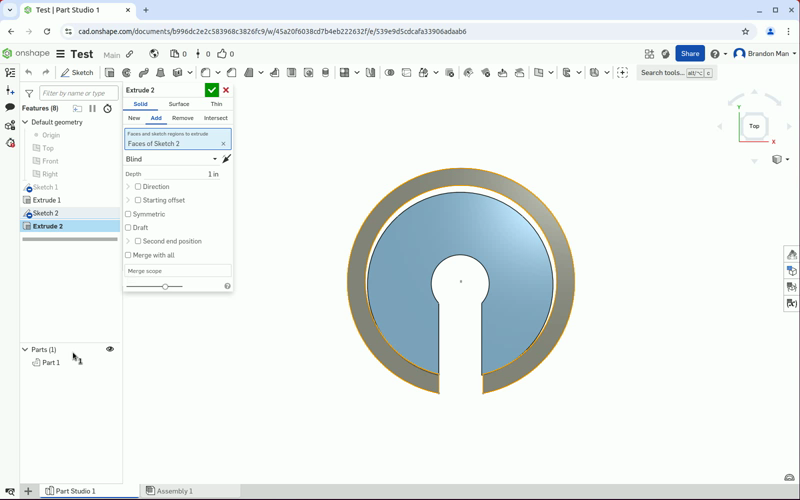
mouse_move(143, 106)
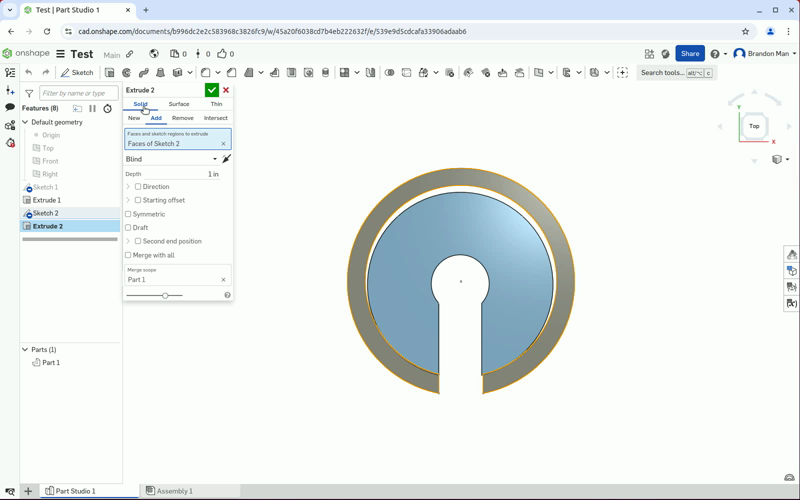
click(143, 106)
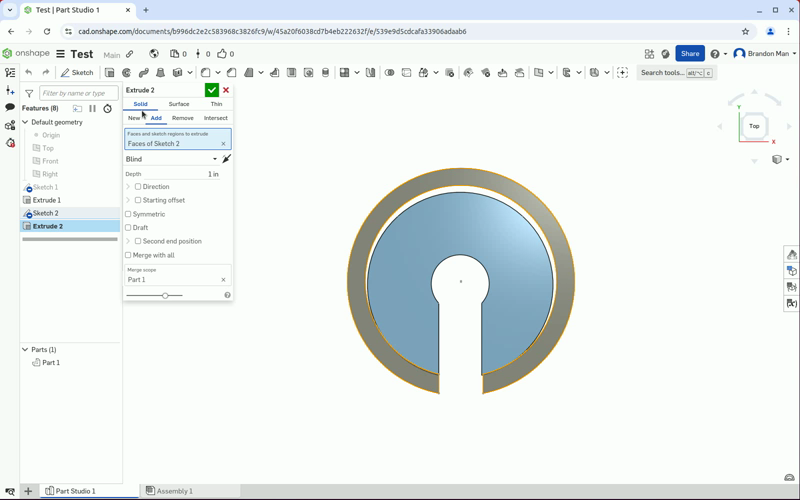
mouse_move(137, 120)
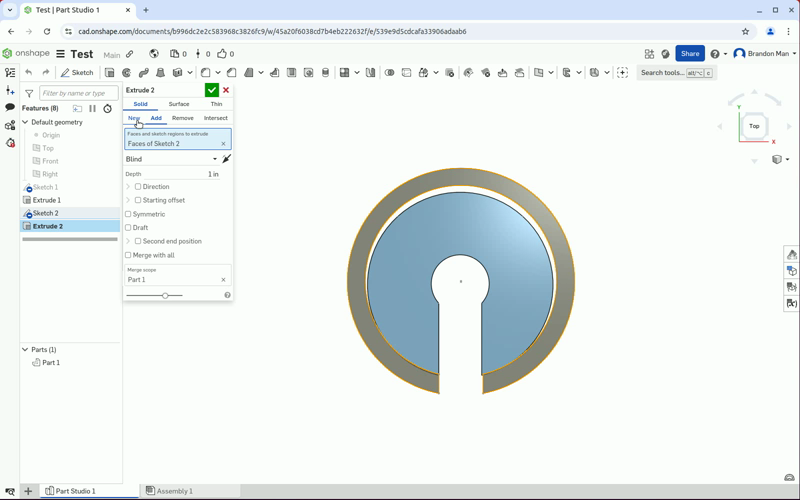
click(137, 120)
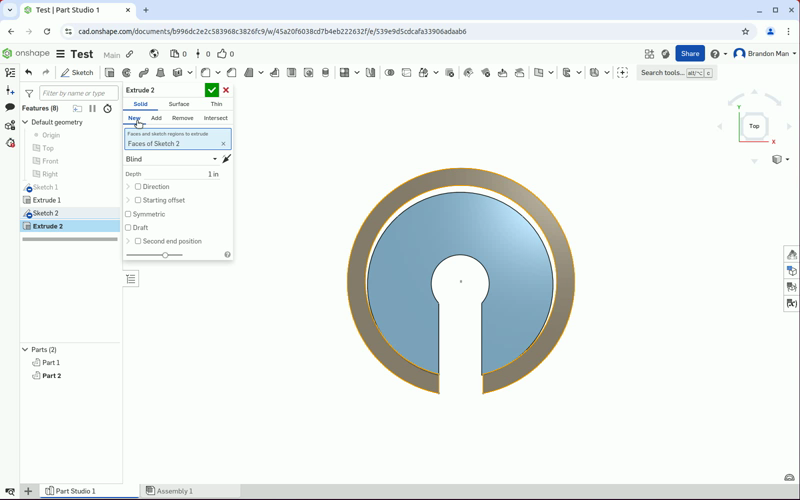
key(tab, 4)
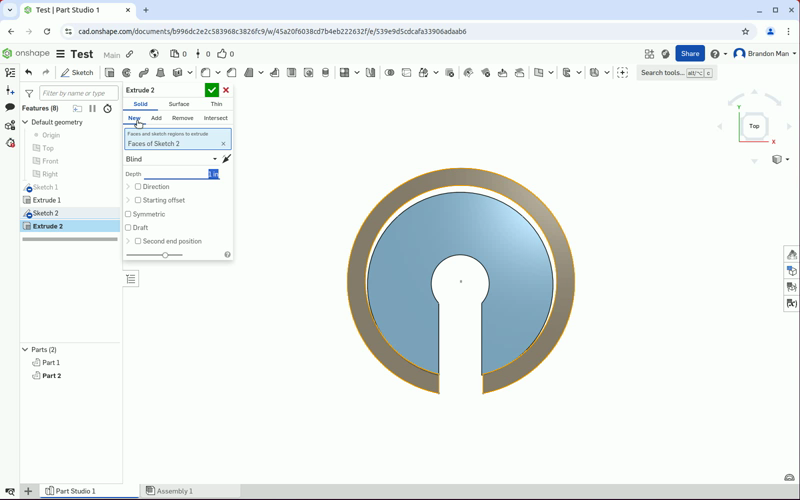
text(1.204)
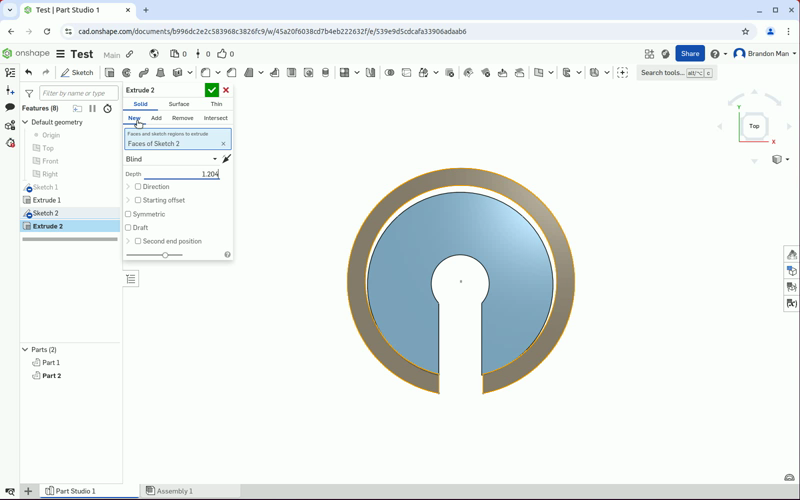
key(enter)
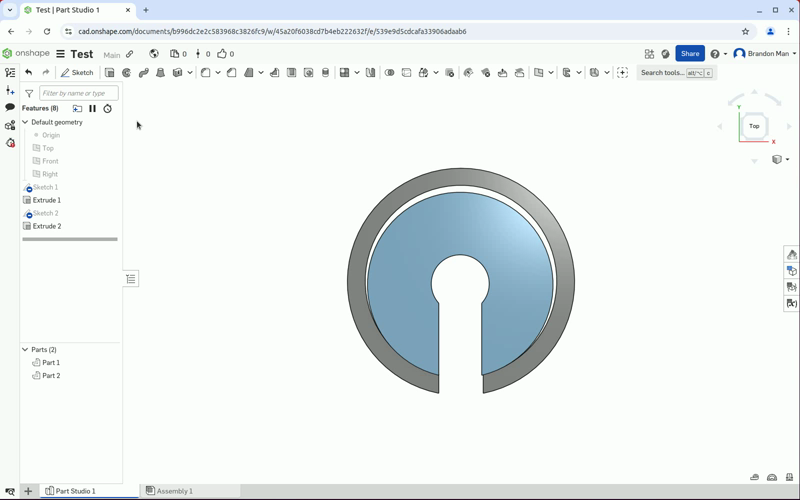
key(shift+h)
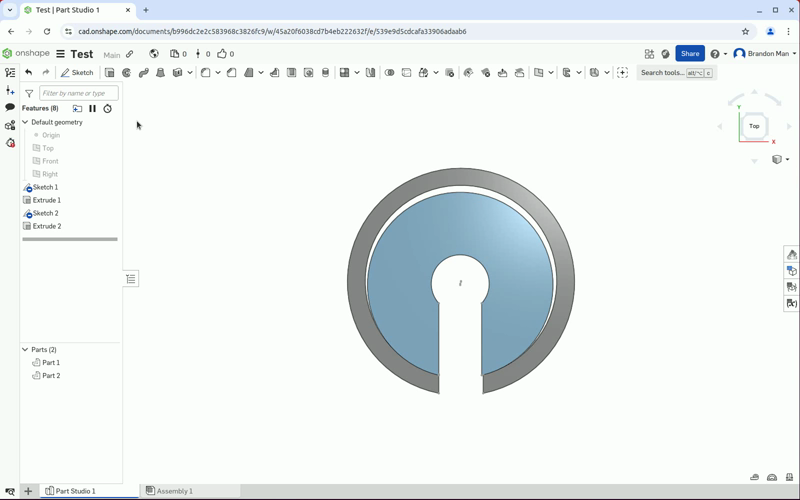
key(shift+h)
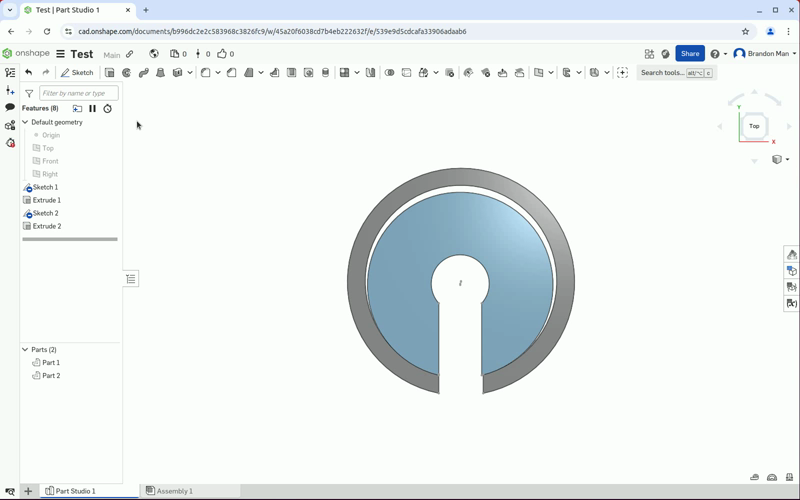
key(shift+7)
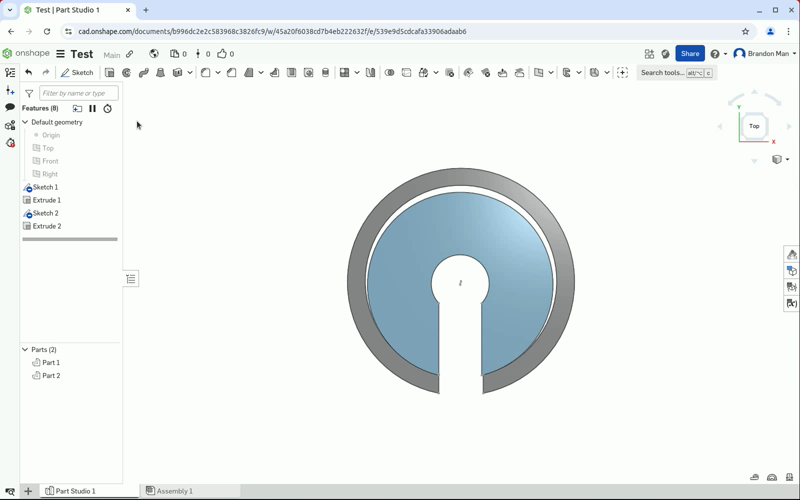
key(up, 3)
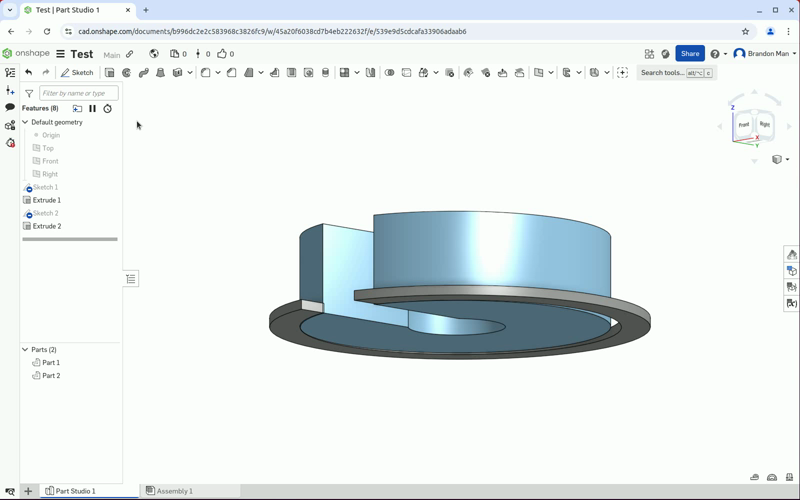
key(left, 3)
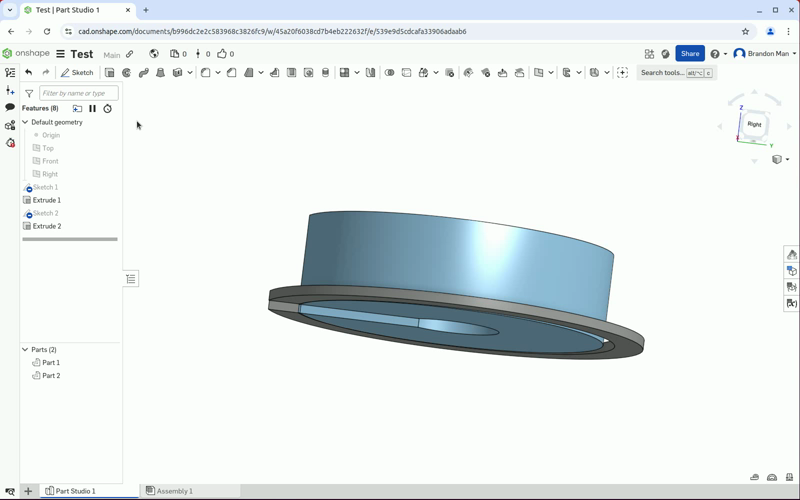
key(right, 3)
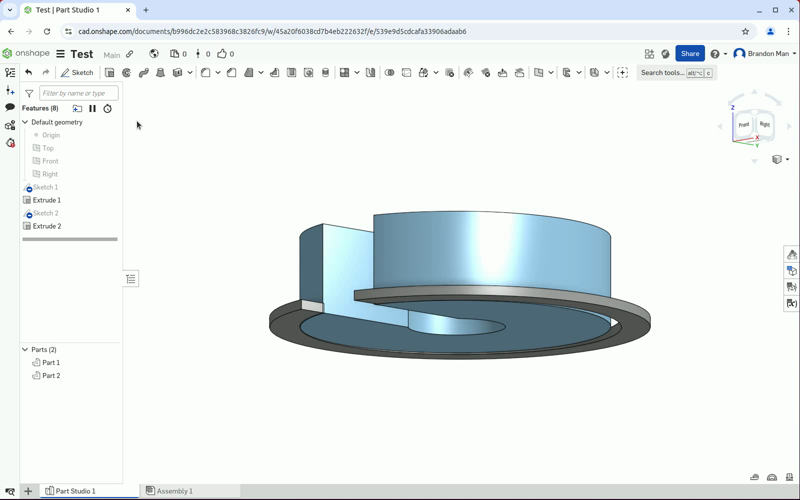
key(down, 3)
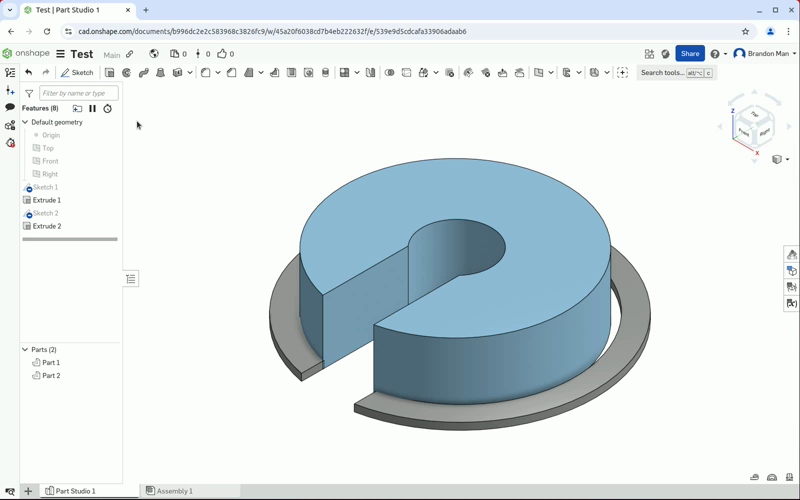
mouse_move(73, 189)
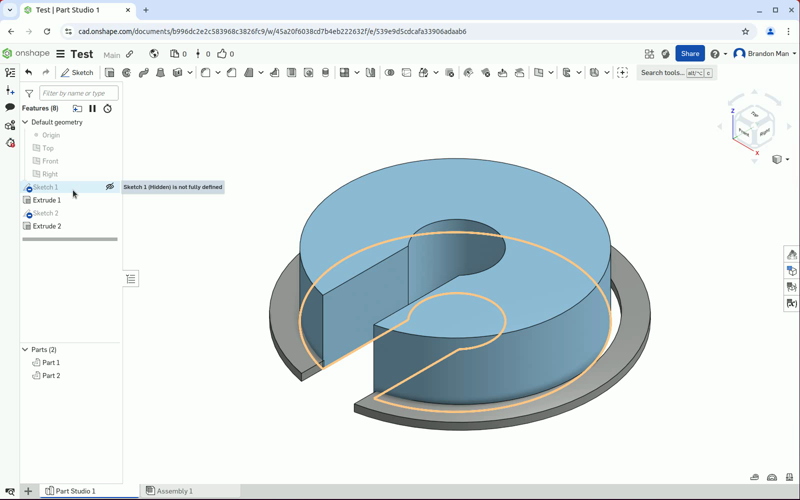
click(73, 189)